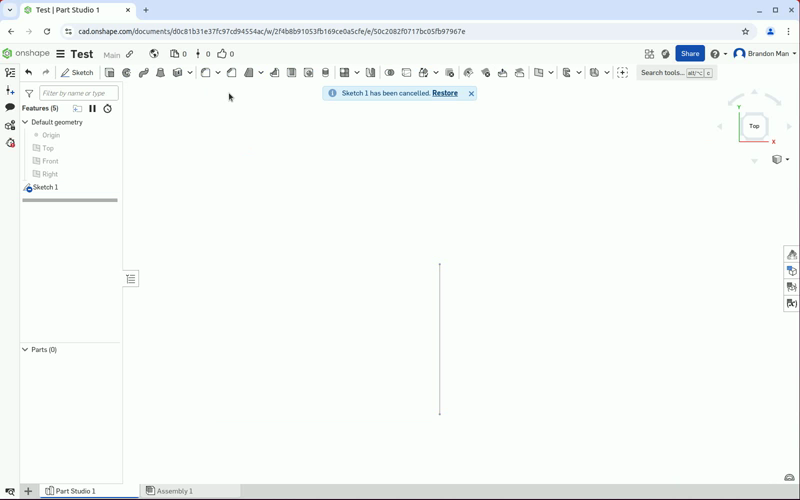
key(shift+h)
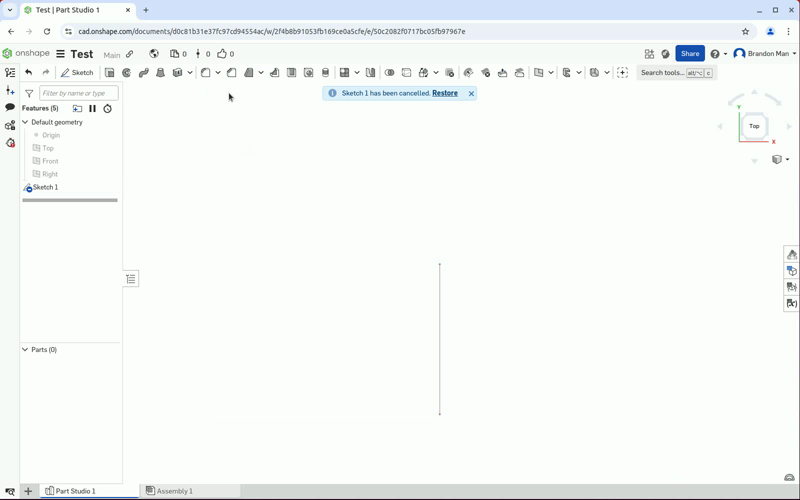
key(shift+s)
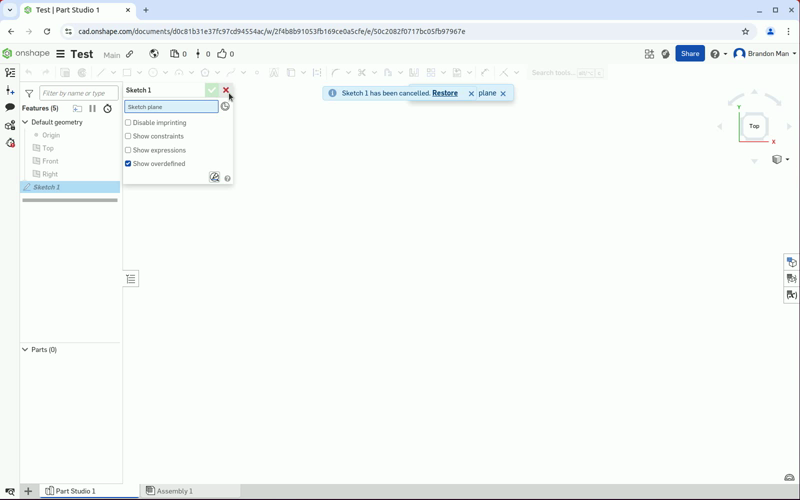
mouse_move(73, 150)
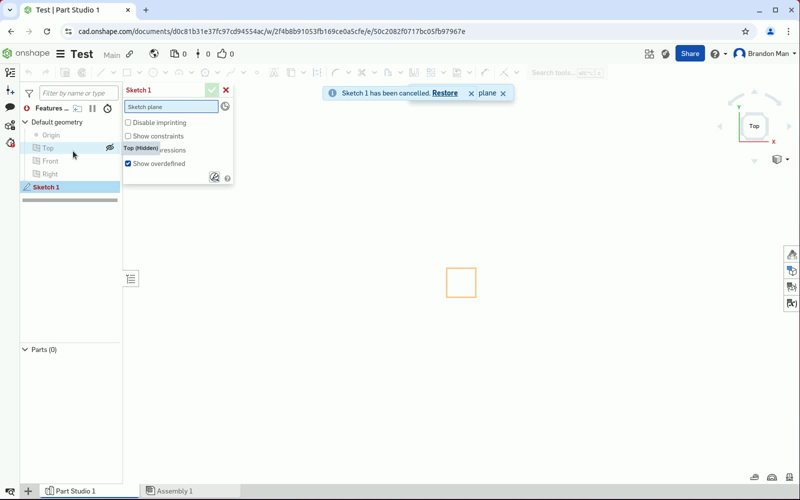
click(73, 150)
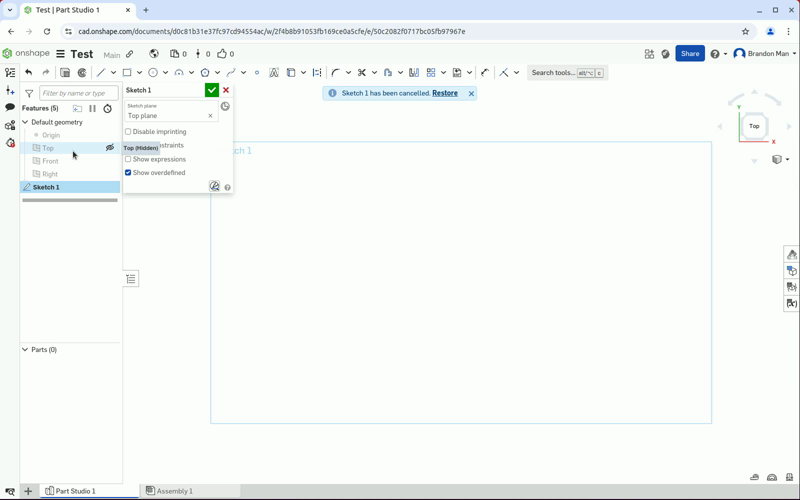
mouse_move(73, 352)
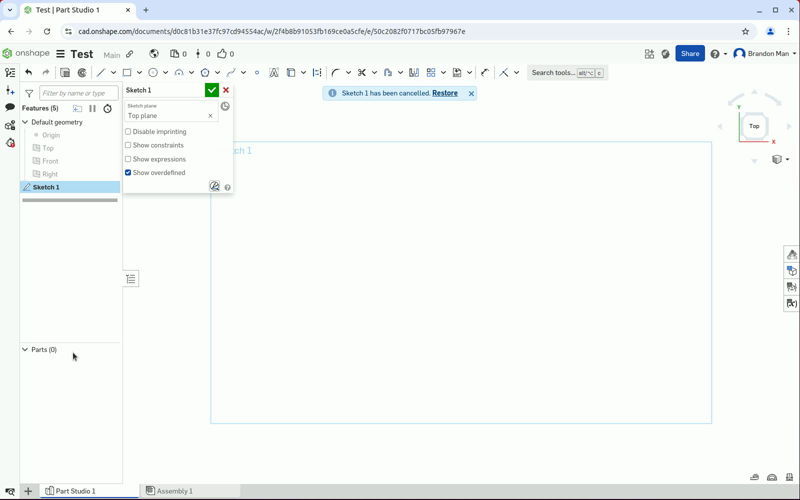
key(y)
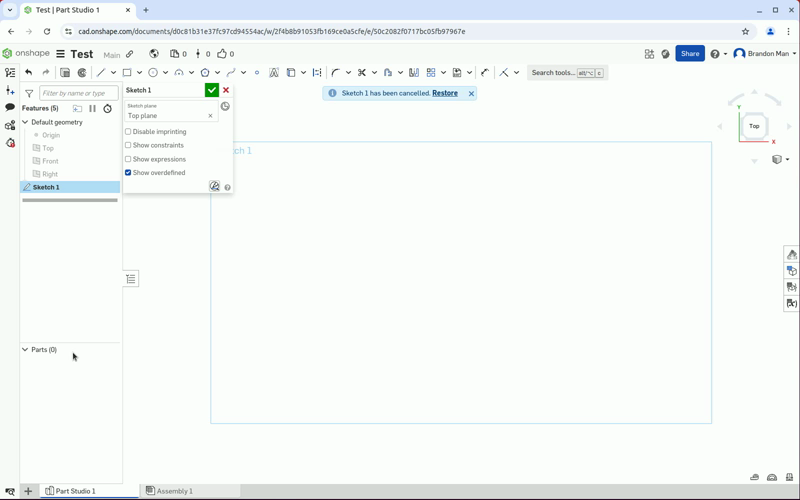
key(l)
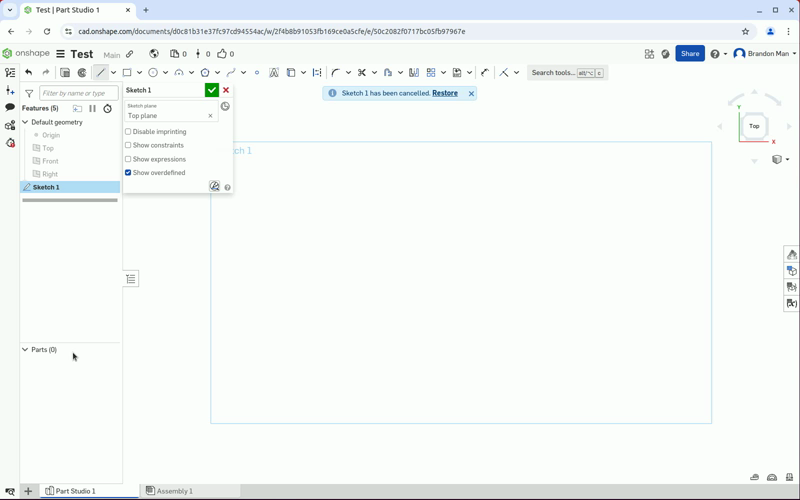
key_down(shift)
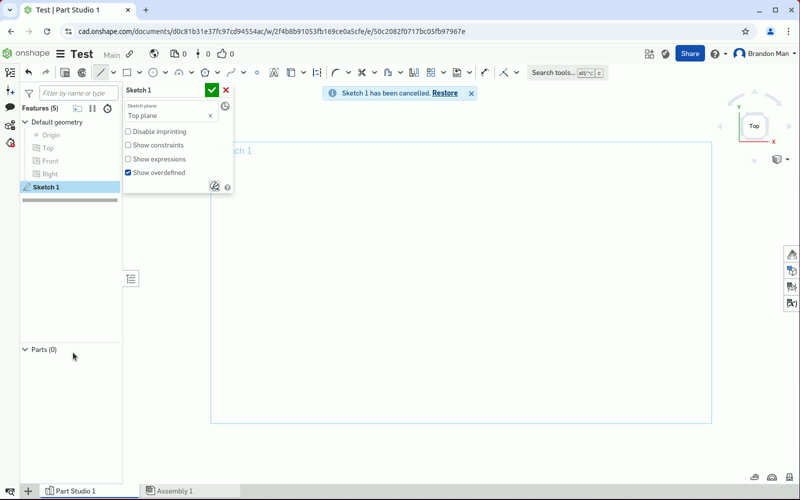
mouse_move(352, 393)
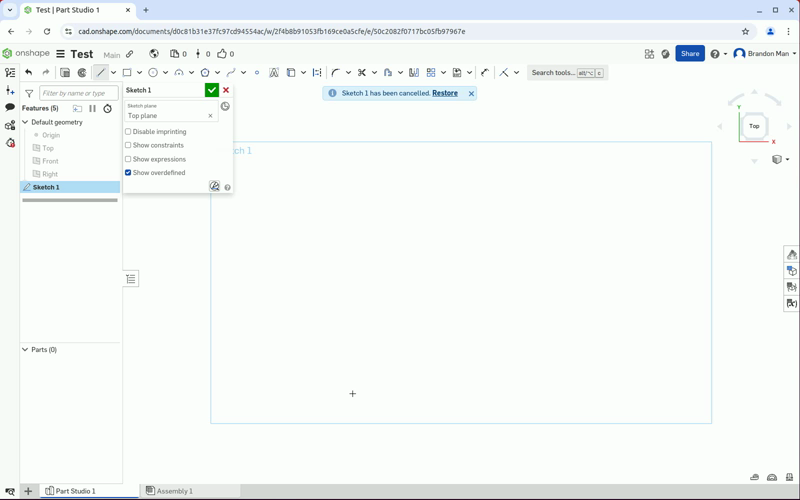
click(352, 393)
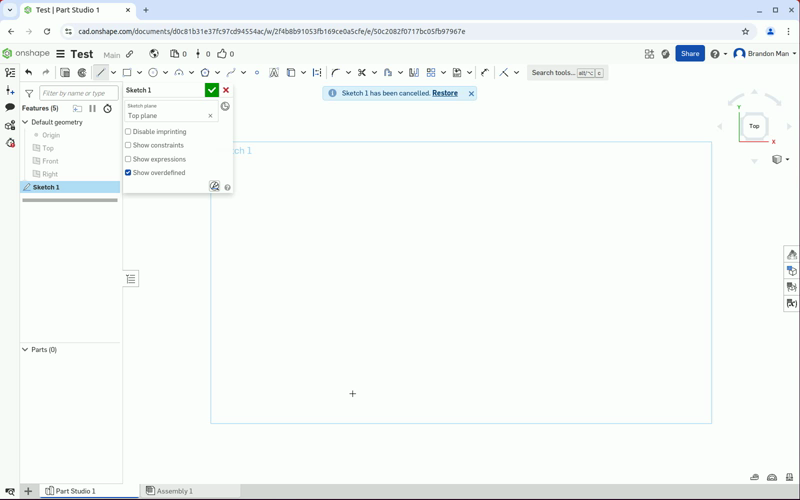
key_up(shift)
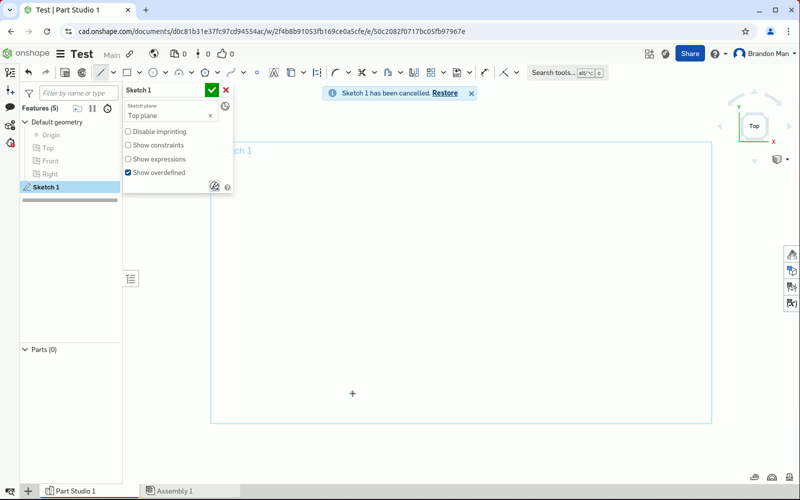
key_down(shift)
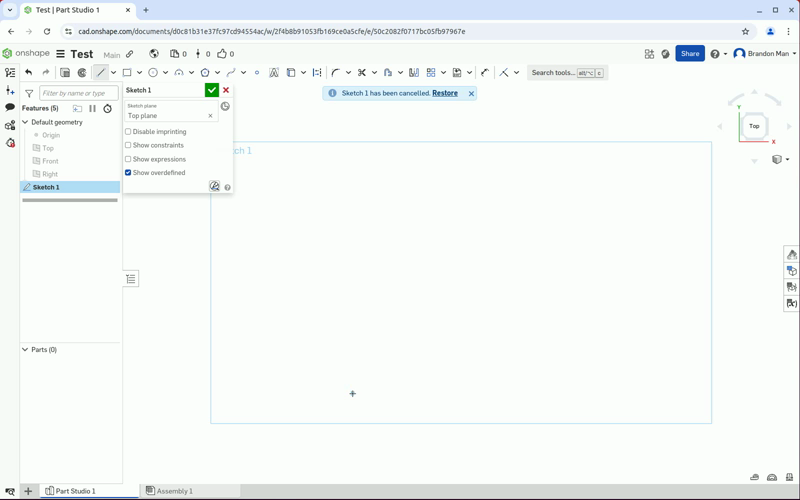
mouse_move(572, 393)
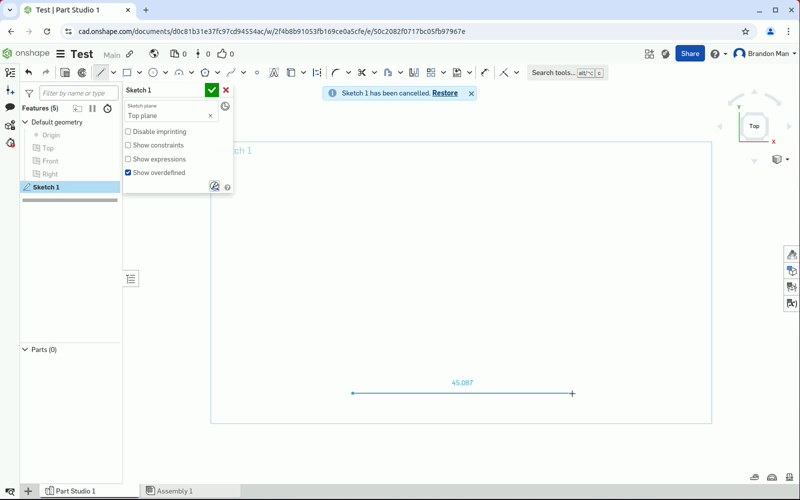
click(572, 393)
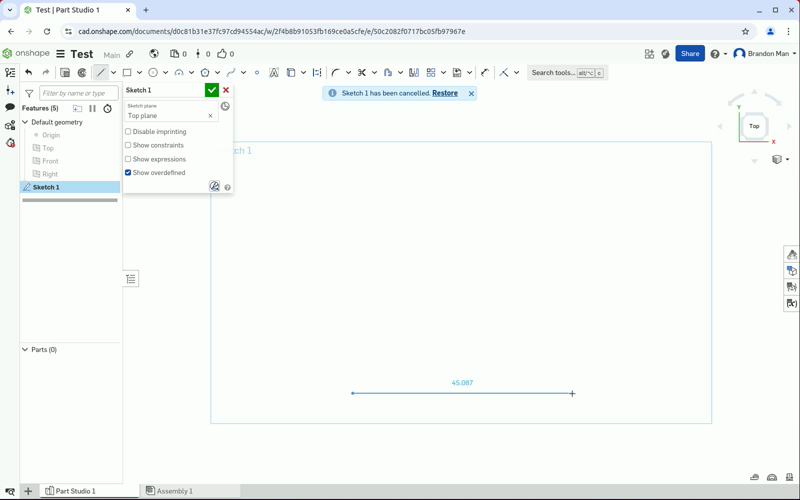
key_up(shift)
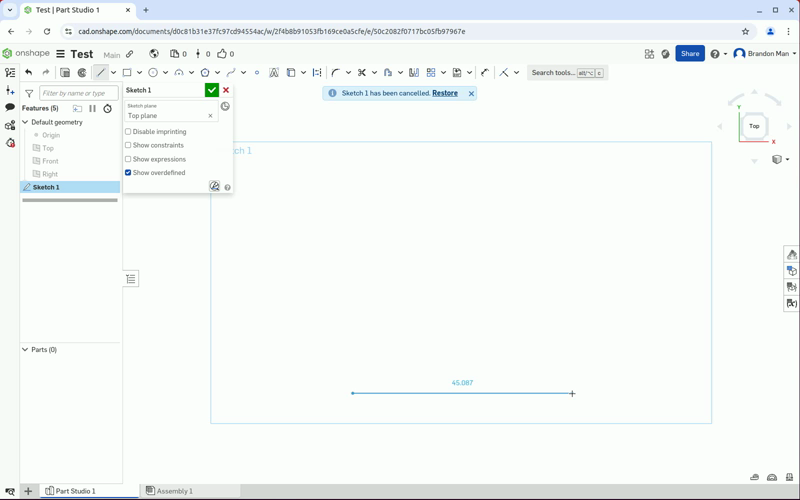
key_down(shift)
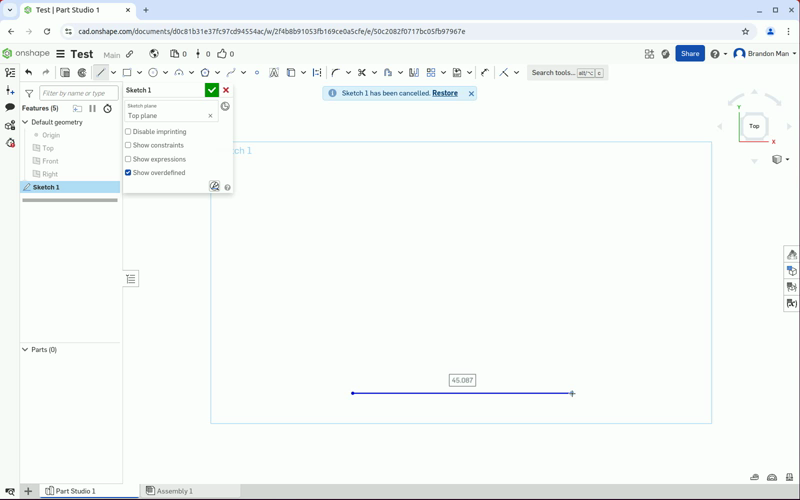
mouse_move(572, 252)
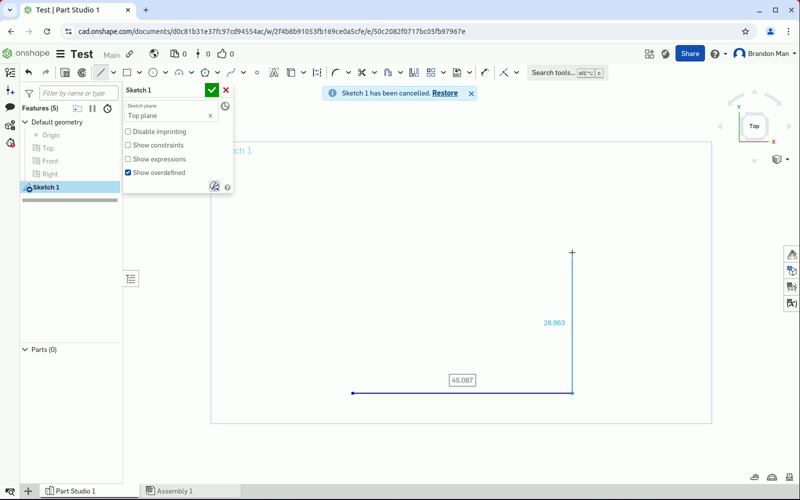
click(572, 252)
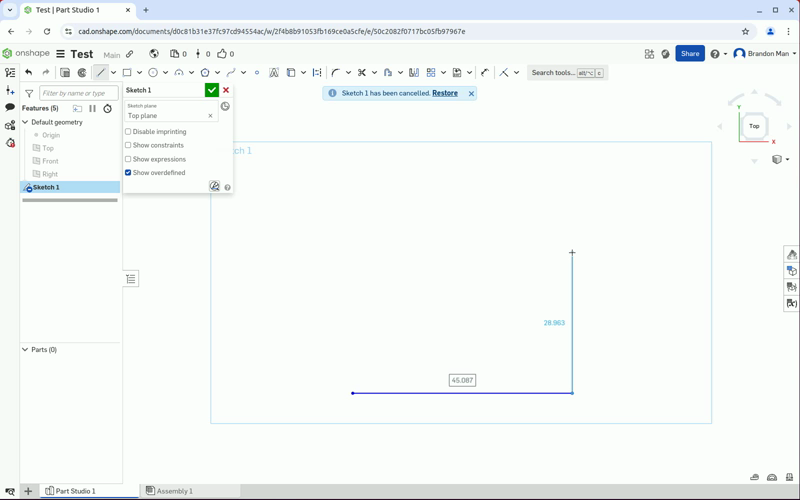
key_up(shift)
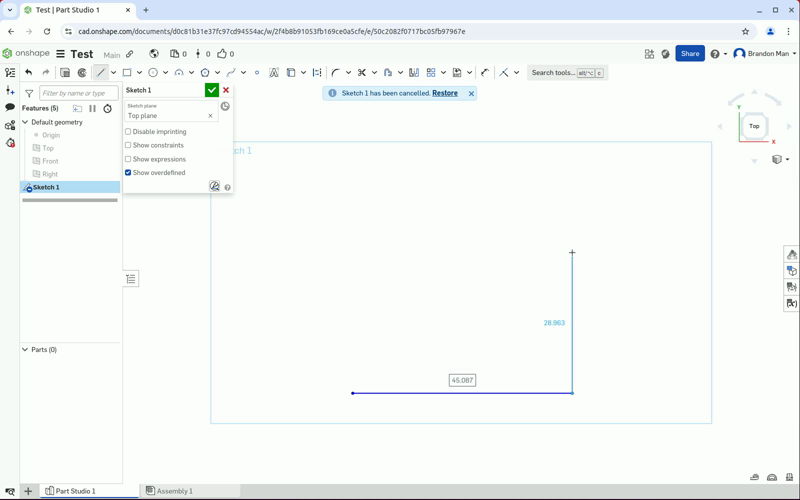
key_down(shift)
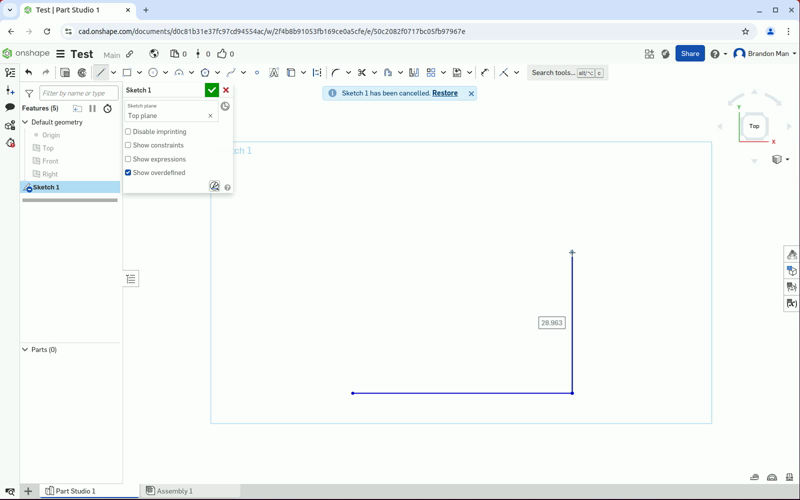
mouse_move(352, 252)
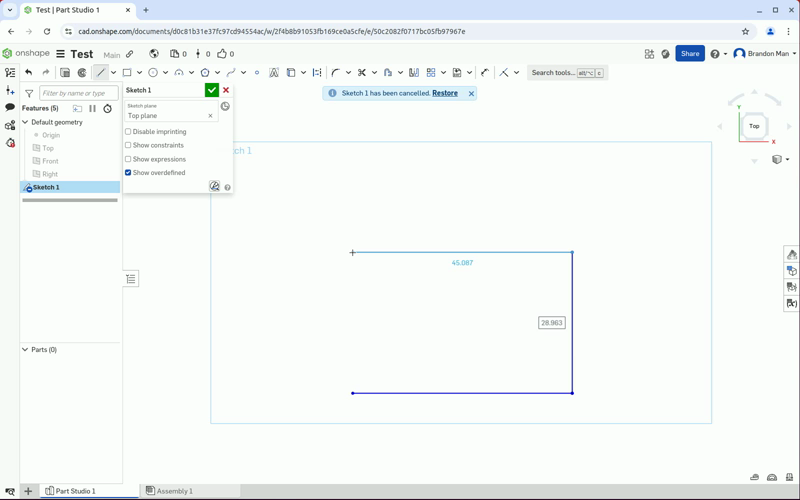
click(352, 252)
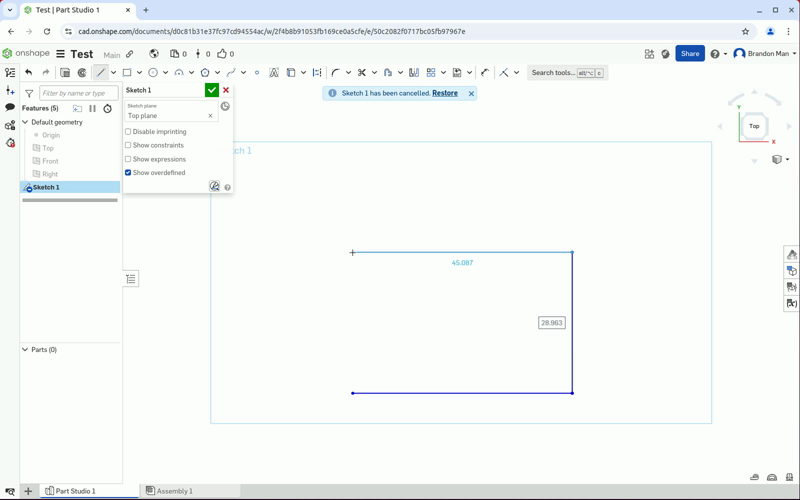
key_up(shift)
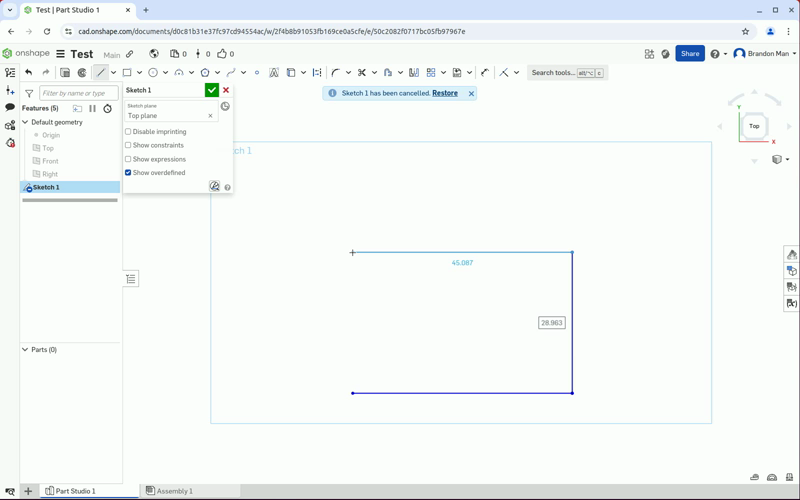
key_down(shift)
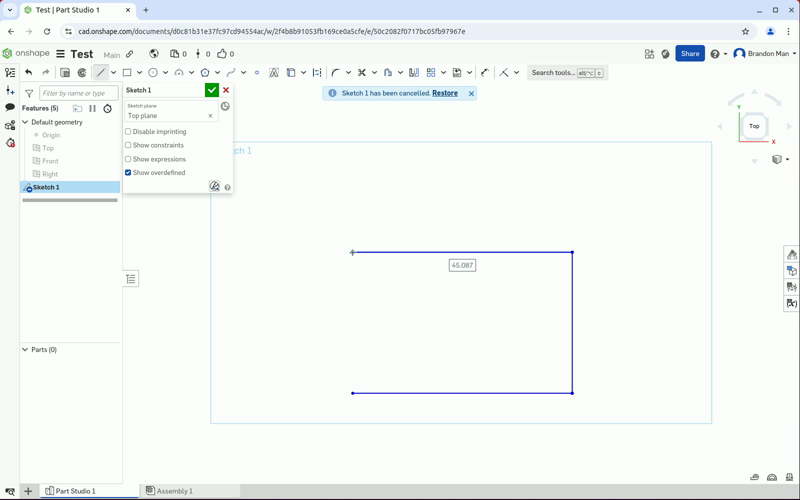
mouse_move(352, 393)
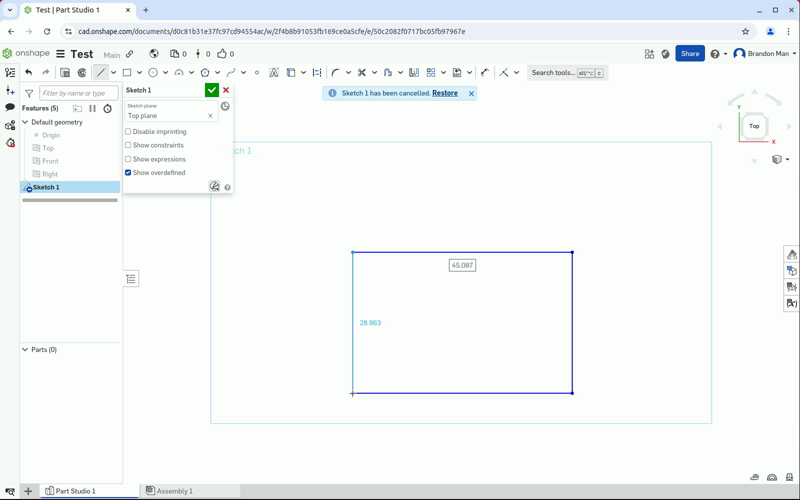
key_up(shift)
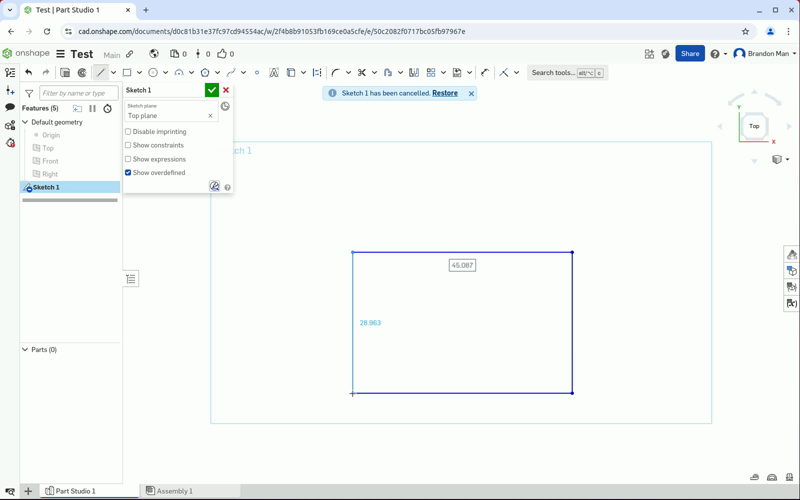
click(352, 393)
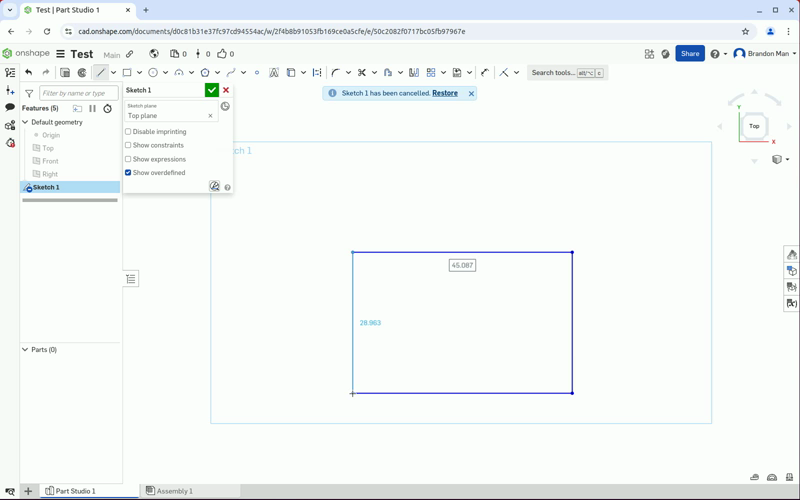
key(esc)
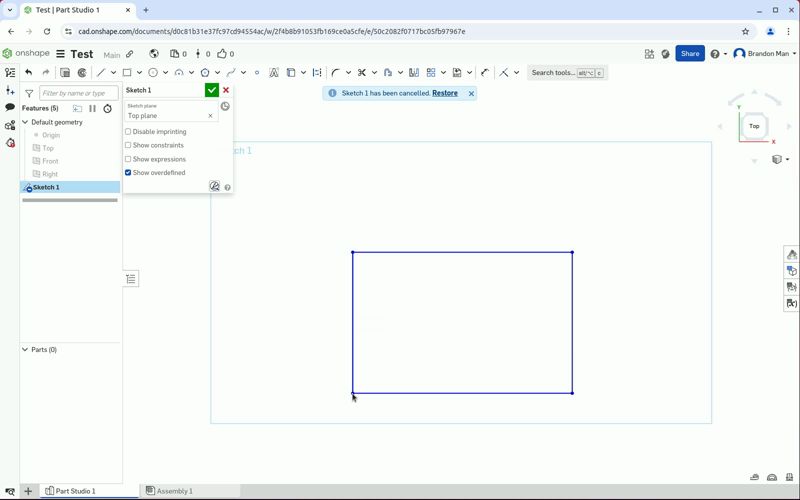
mouse_move(547, 360)
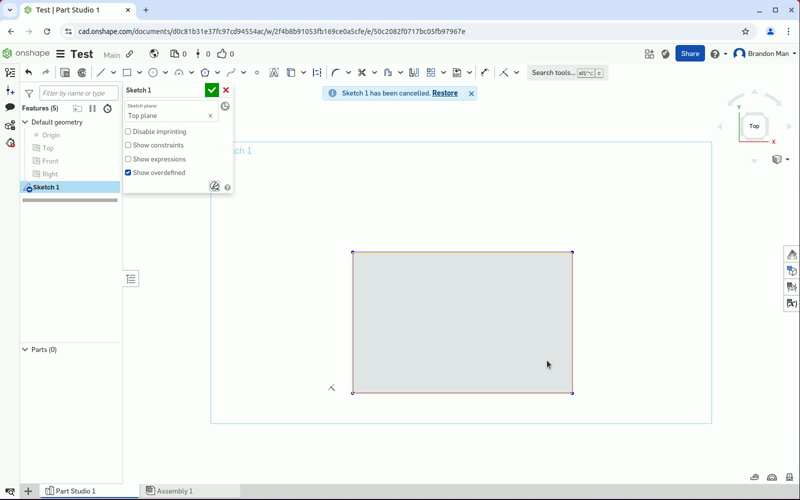
click(547, 360)
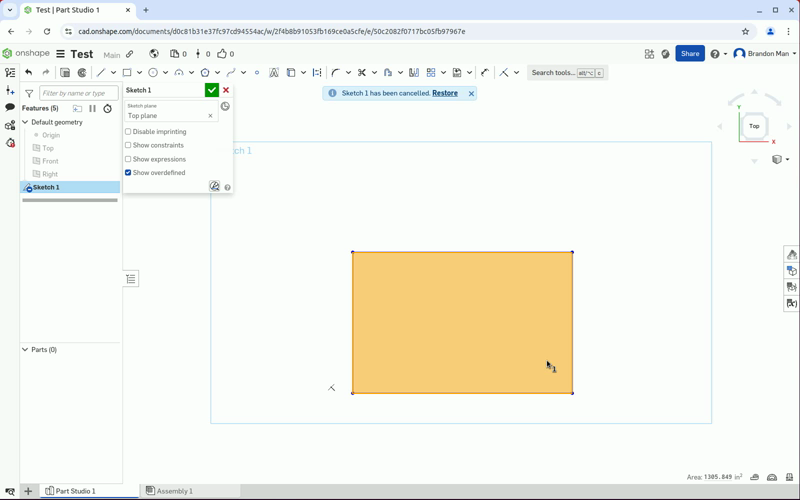
mouse_move(73, 352)
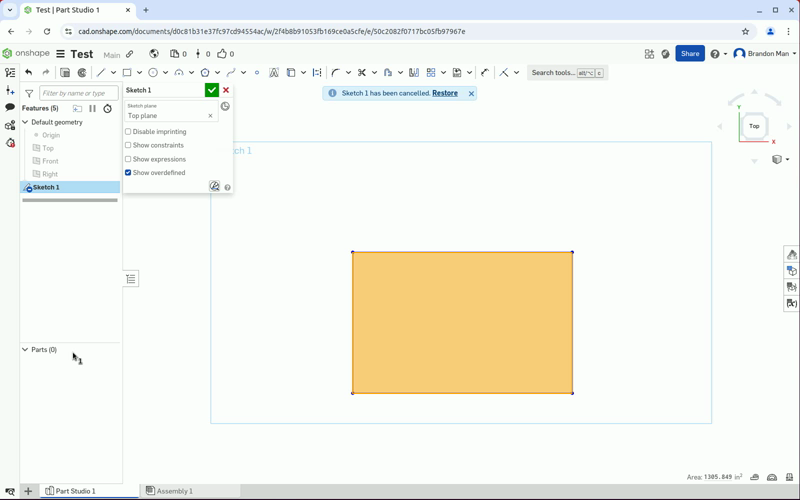
key(shift+y)
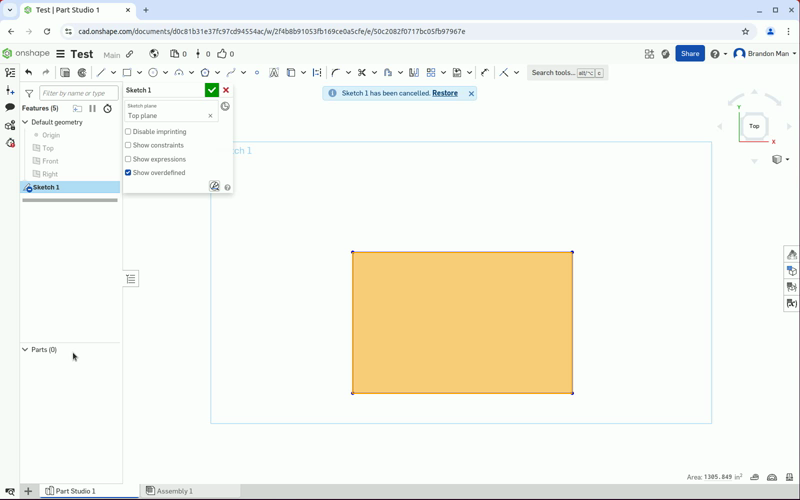
key(shift+e)
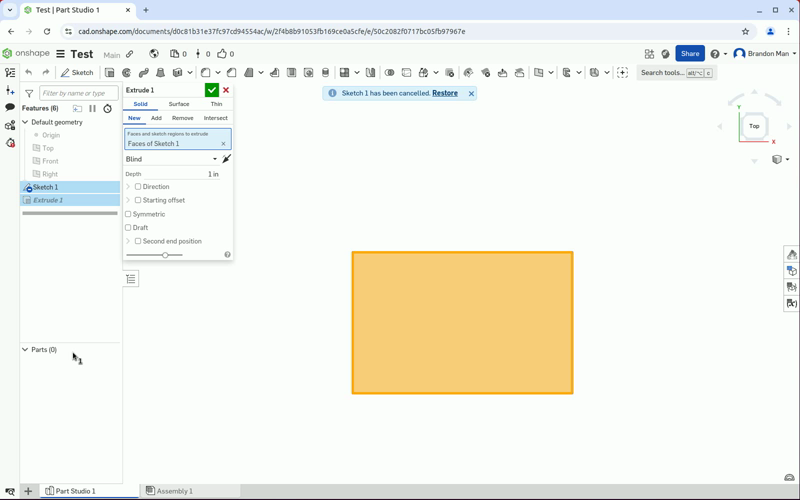
mouse_move(143, 106)
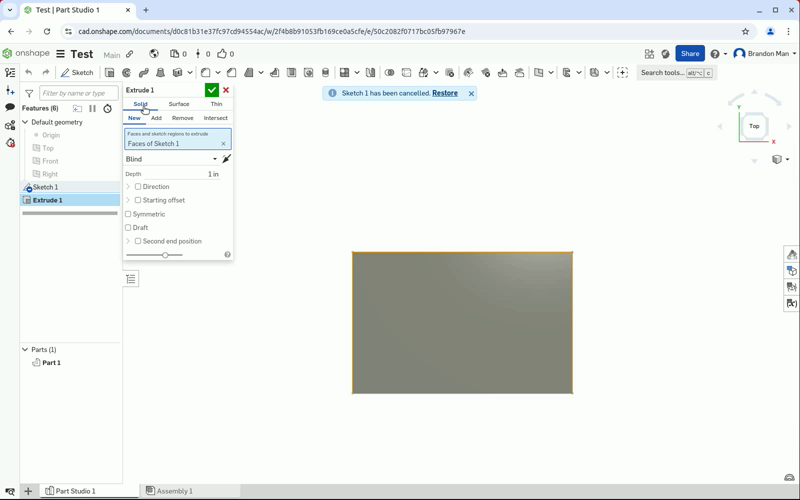
click(143, 106)
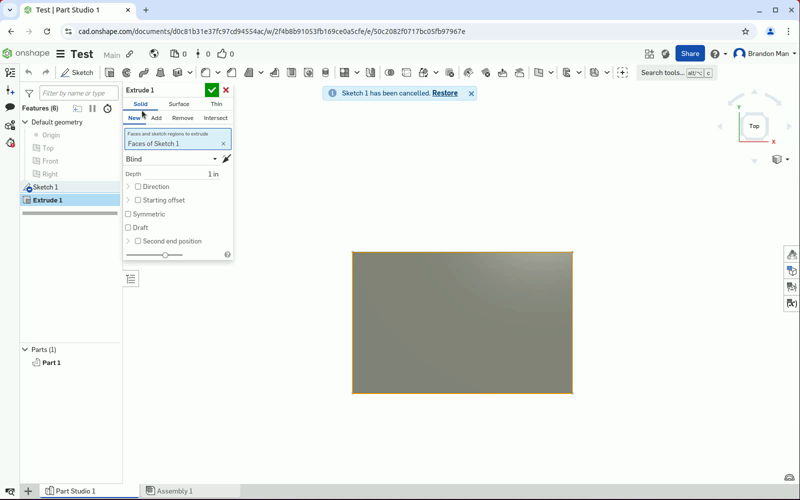
mouse_move(137, 120)
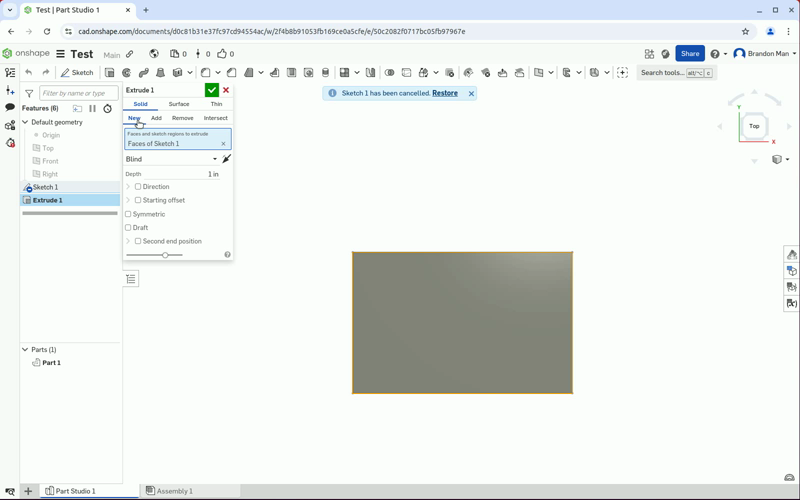
click(137, 120)
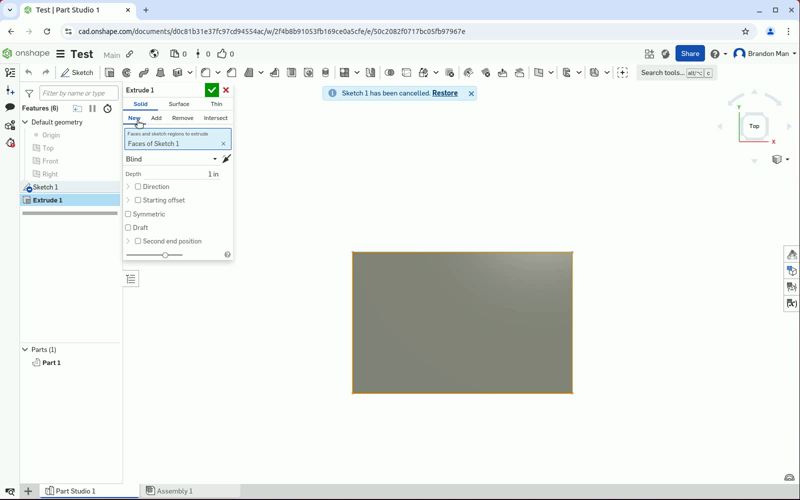
key(tab, 4)
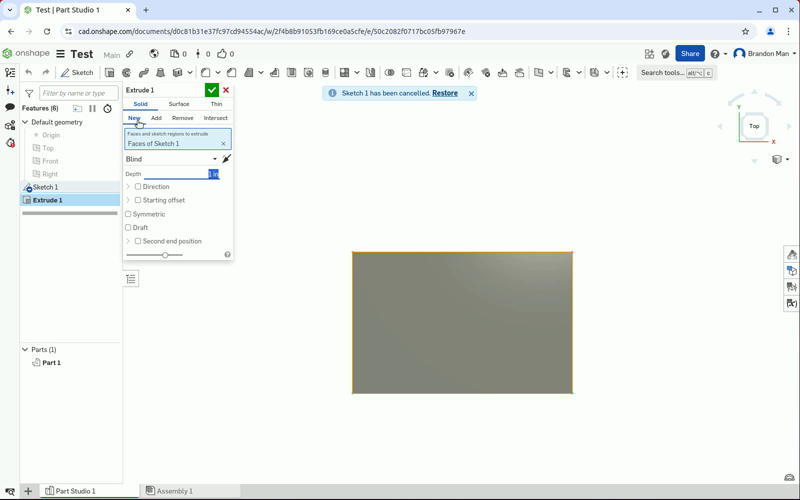
text(-17.572)
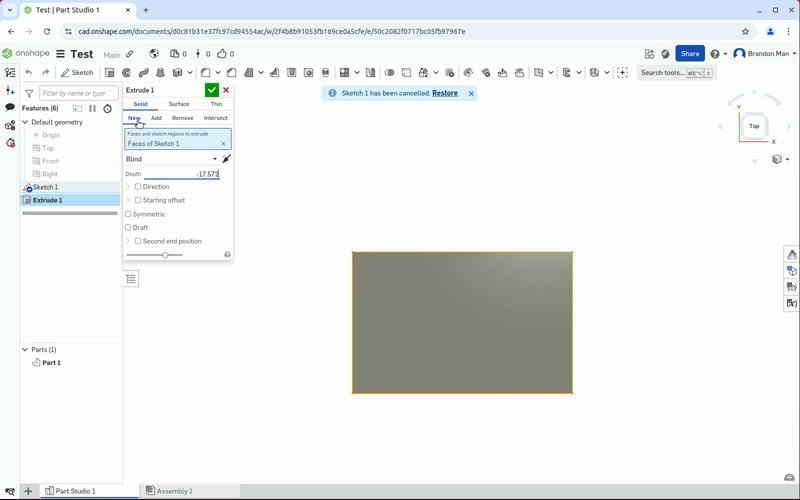
key(enter)
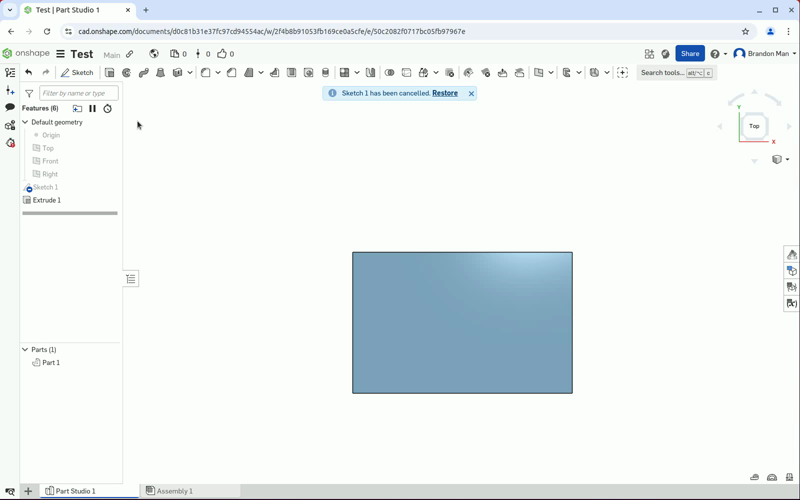
key(shift+h)
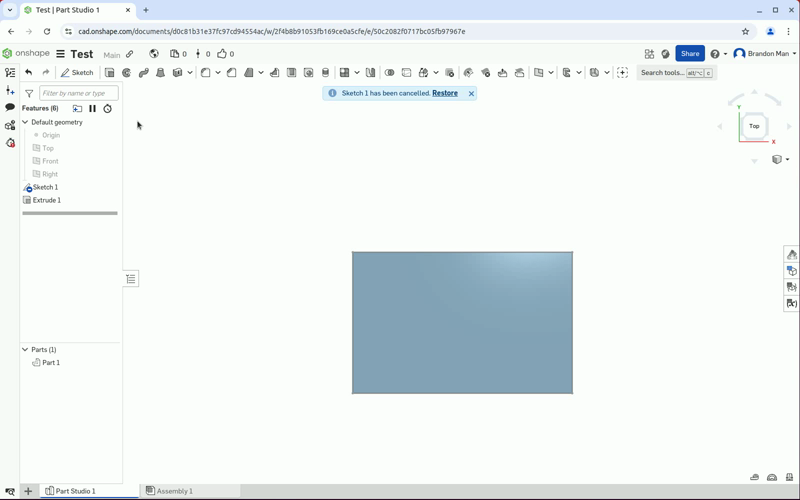
key(shift+h)
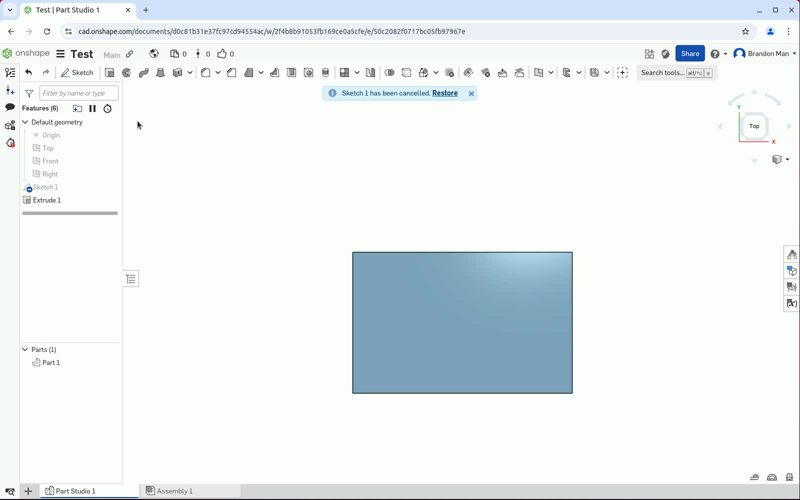
mouse_move(73, 189)
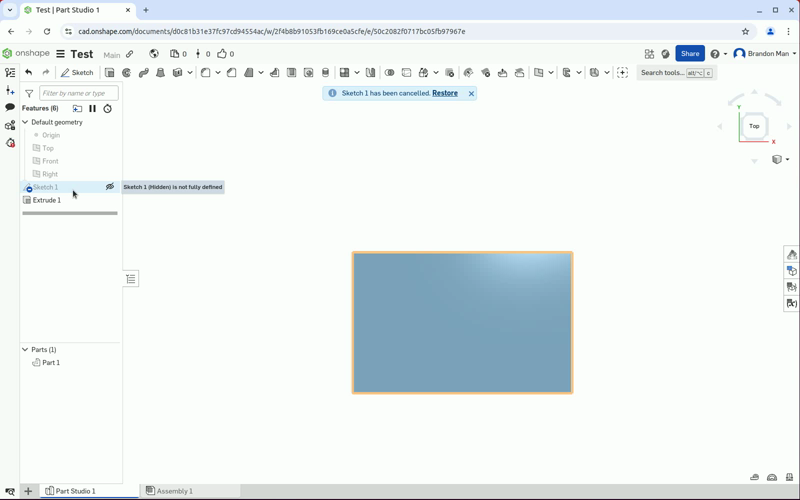
click(73, 189)
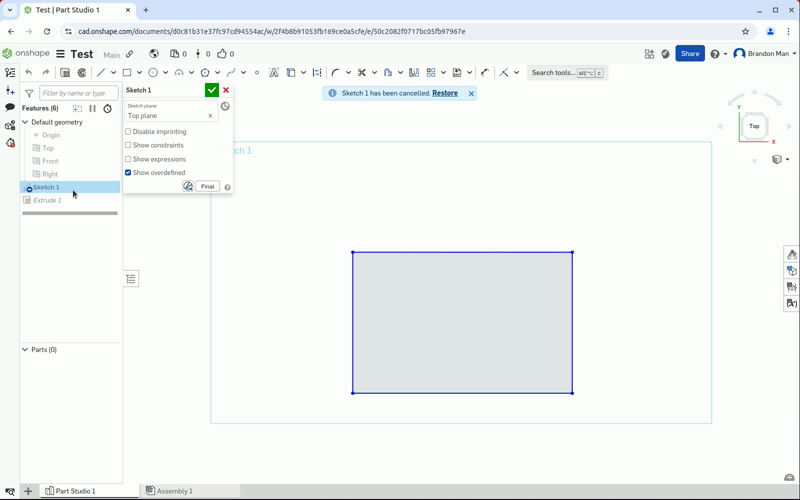
mouse_move(229, 92)
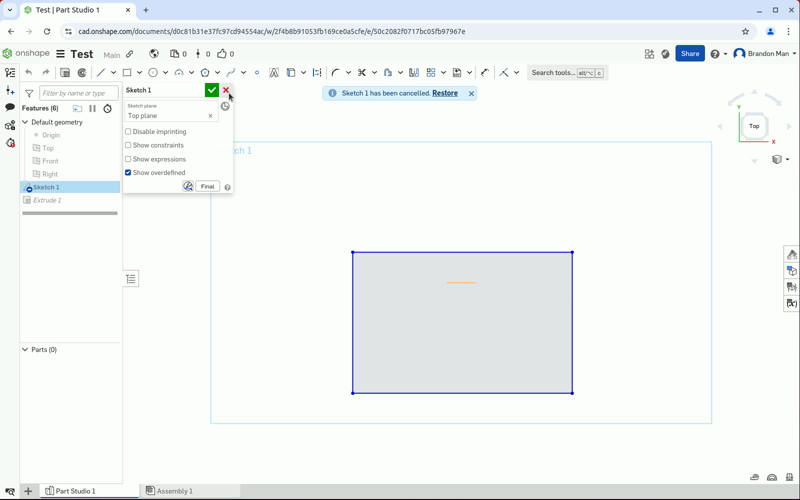
click(229, 92)
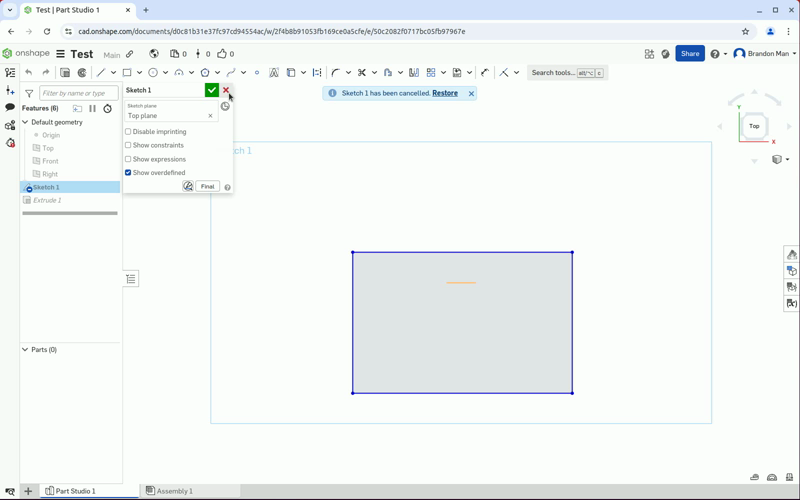
key(shift+s)
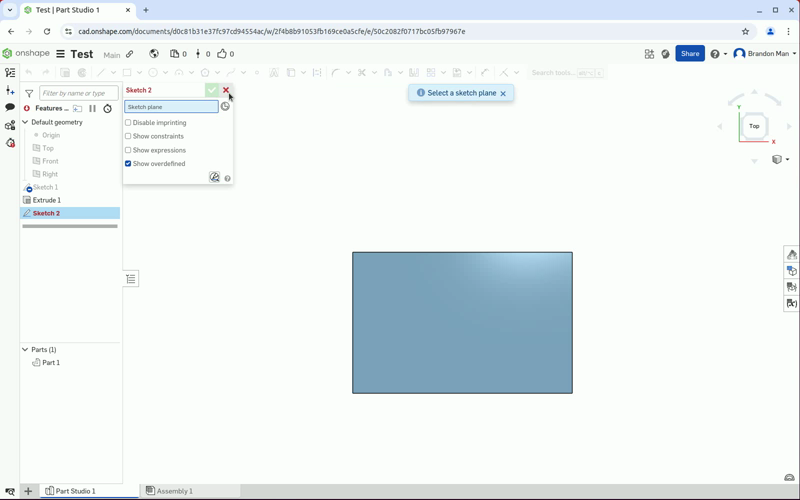
mouse_move(73, 150)
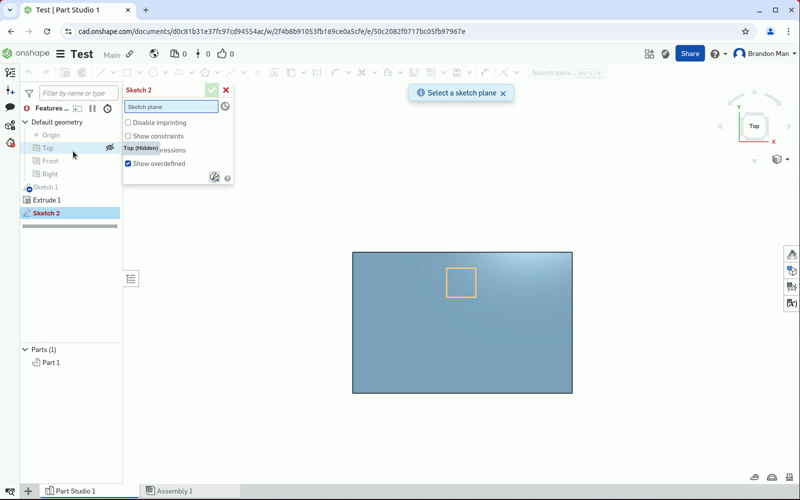
click(73, 150)
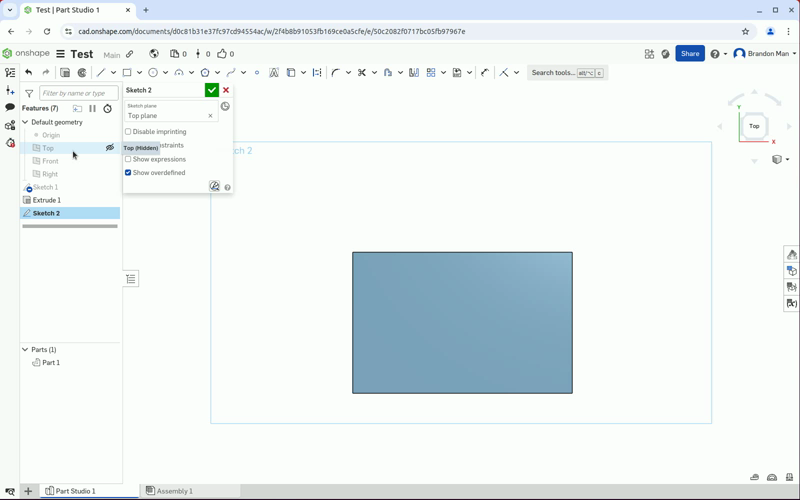
mouse_move(73, 352)
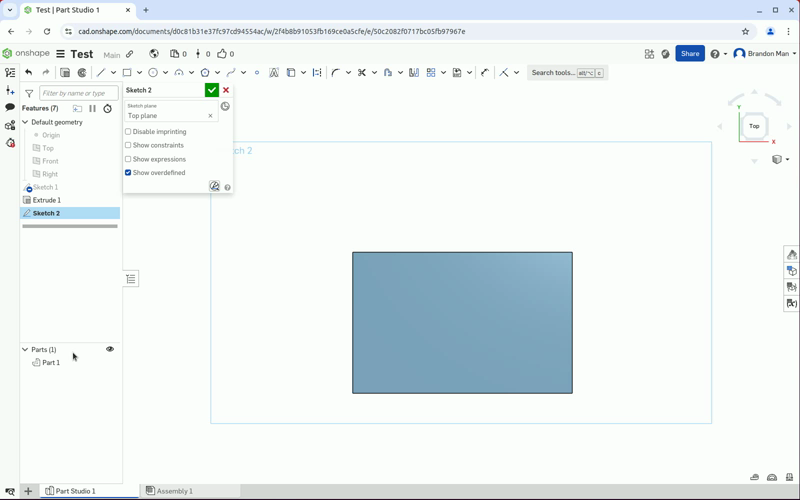
key(y)
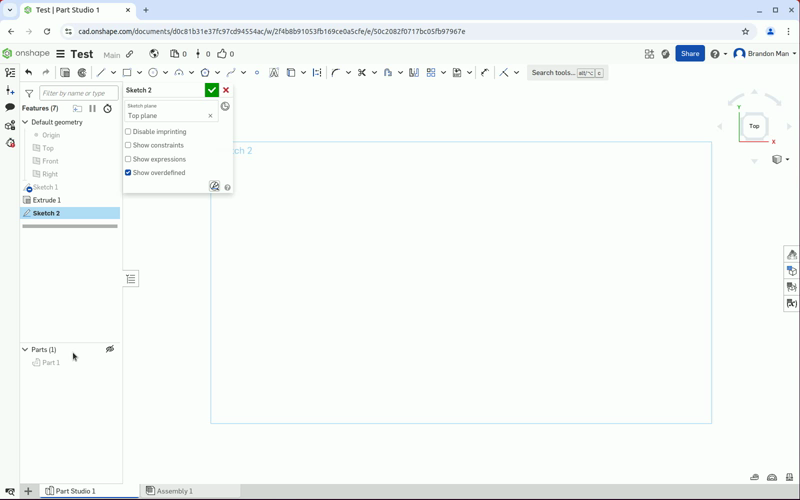
key(l)
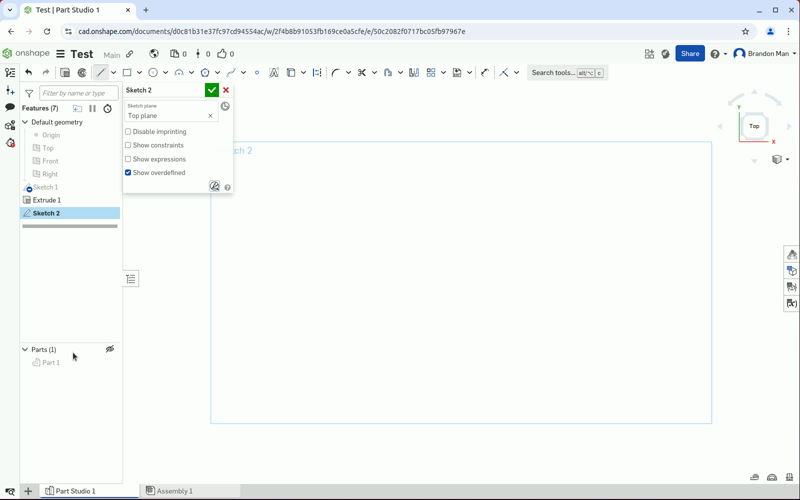
key_down(shift)
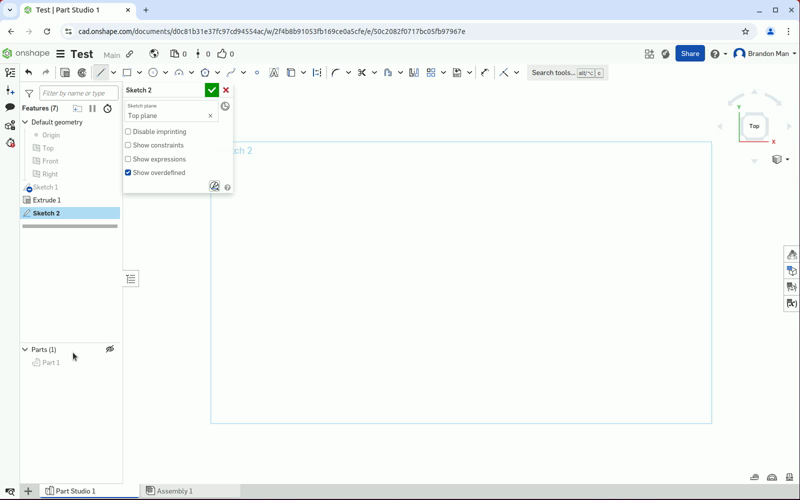
mouse_move(368, 299)
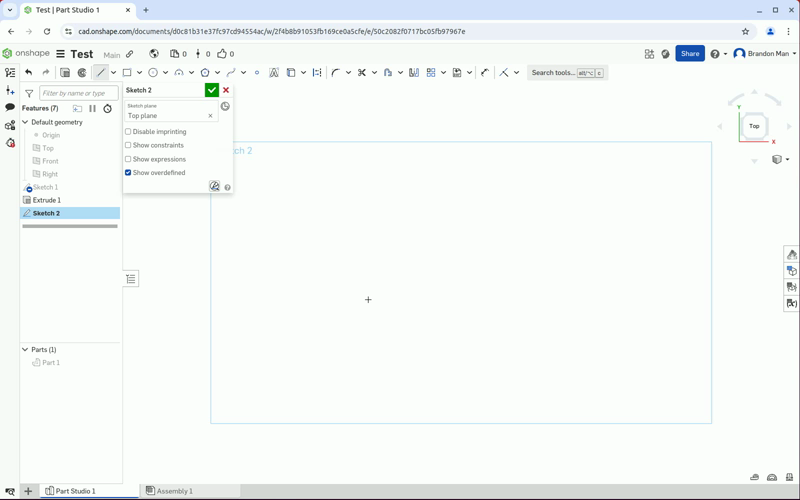
click(368, 299)
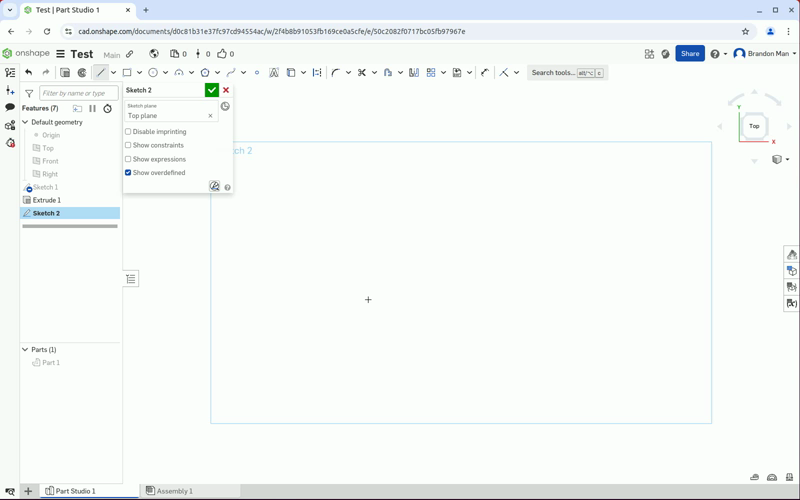
key_up(shift)
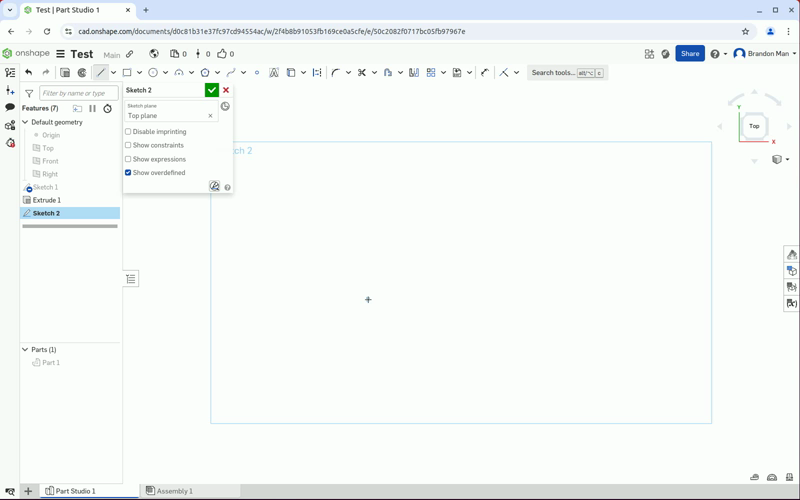
key_down(shift)
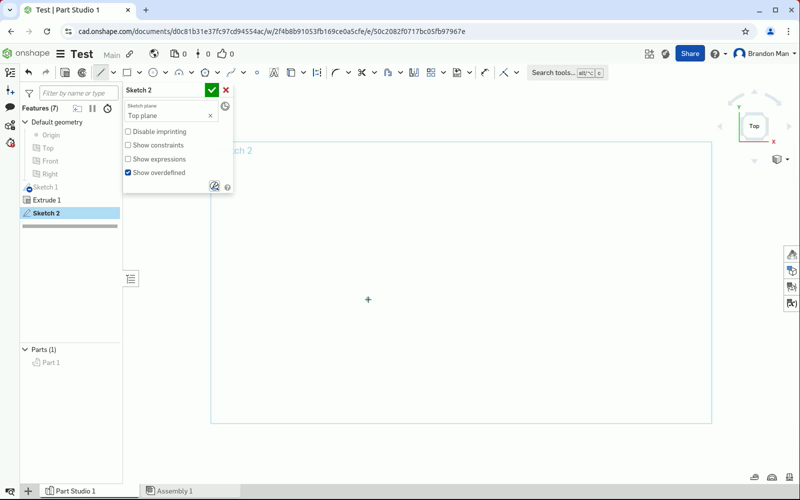
mouse_move(398, 299)
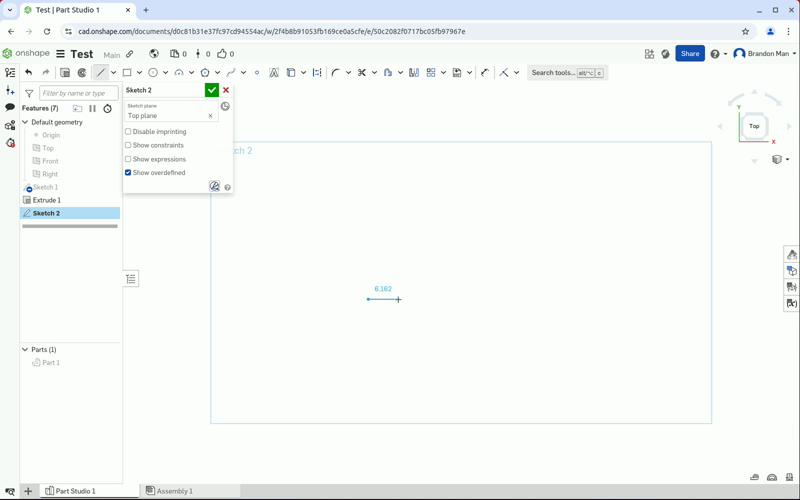
mouse_move(393, 321)
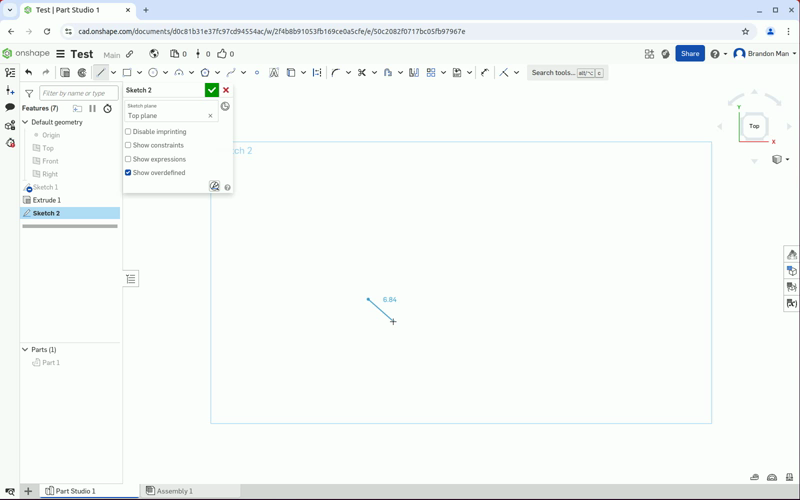
click(393, 321)
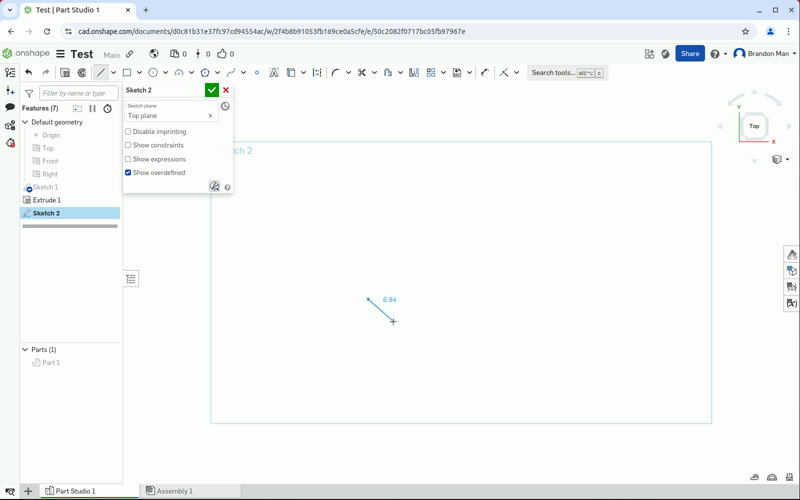
key_up(shift)
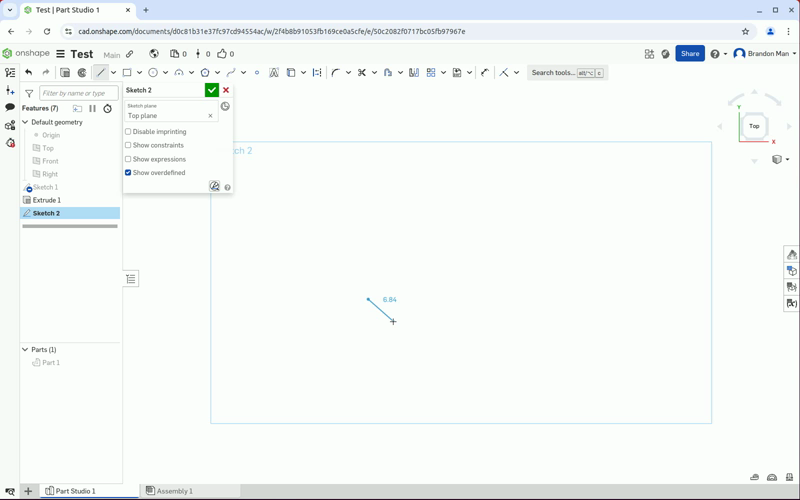
key_down(shift)
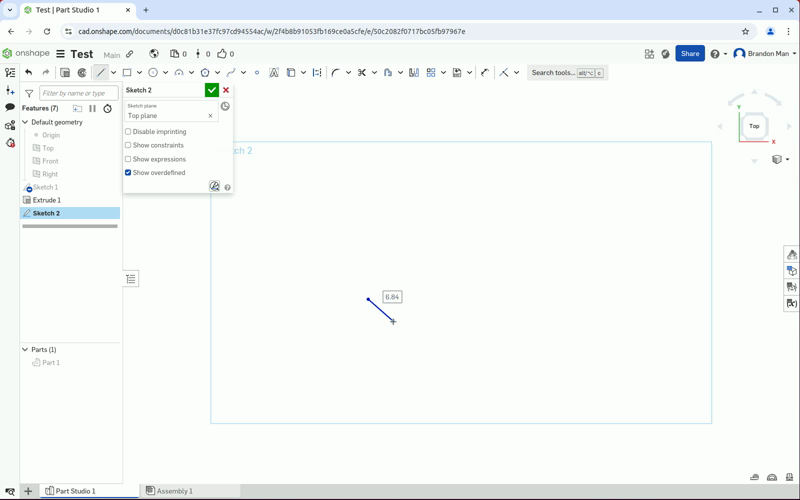
mouse_move(423, 321)
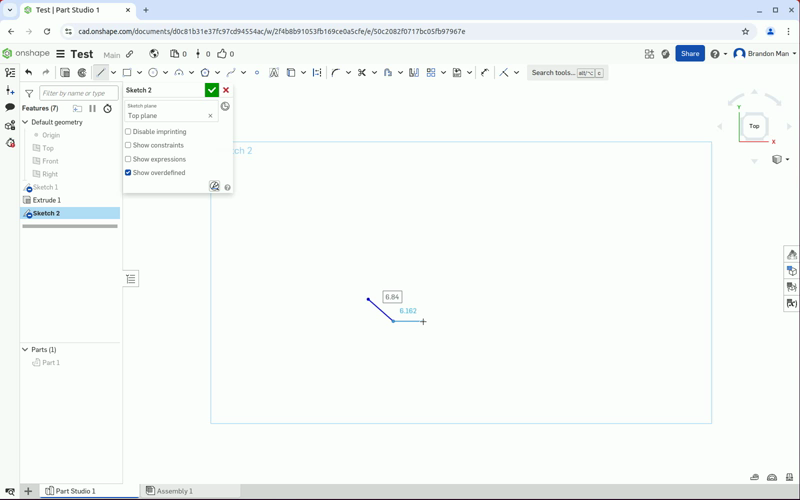
mouse_move(418, 308)
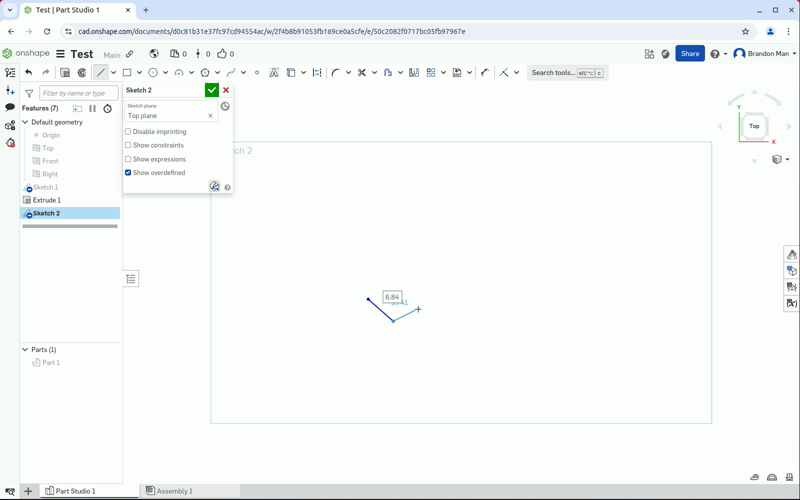
click(418, 308)
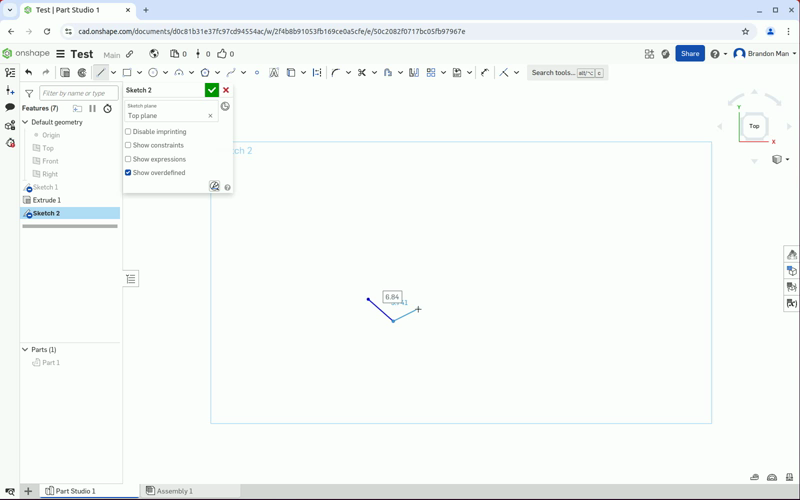
key_up(shift)
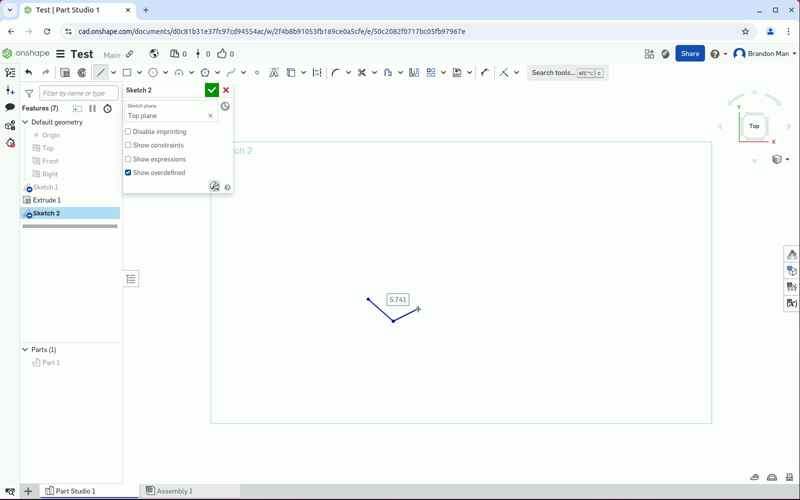
key_down(shift)
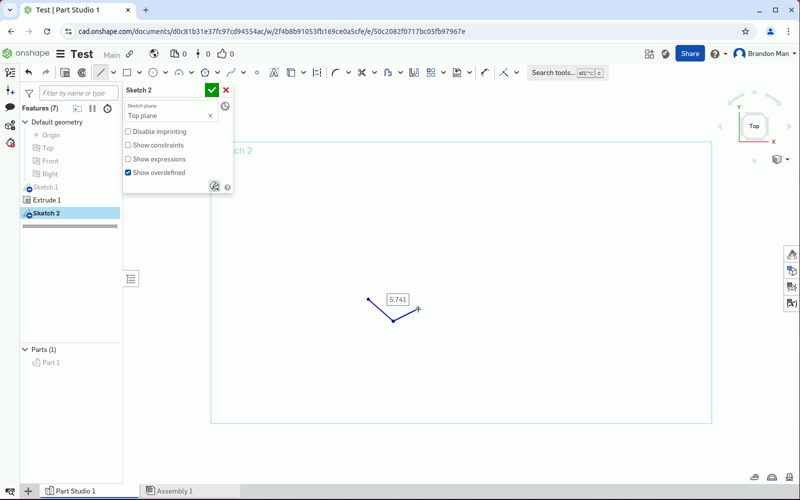
mouse_move(448, 308)
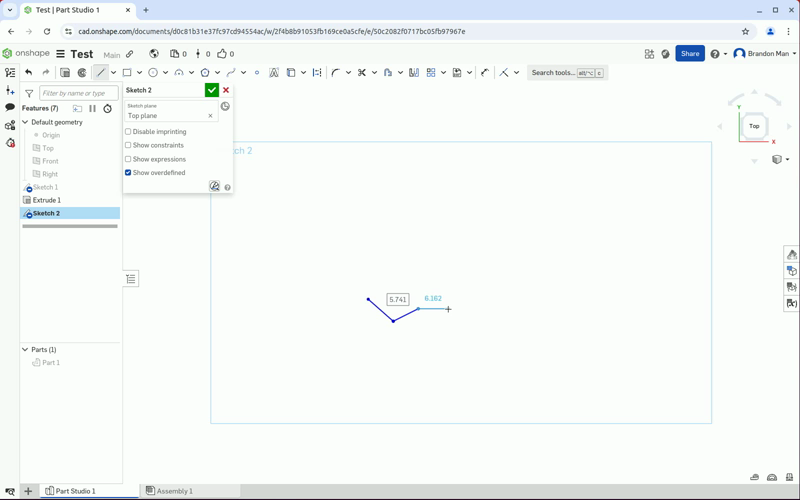
mouse_move(407, 272)
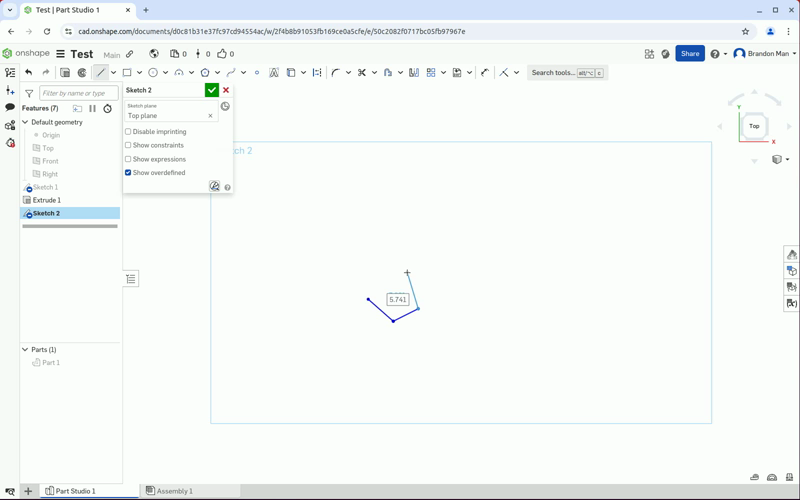
click(407, 272)
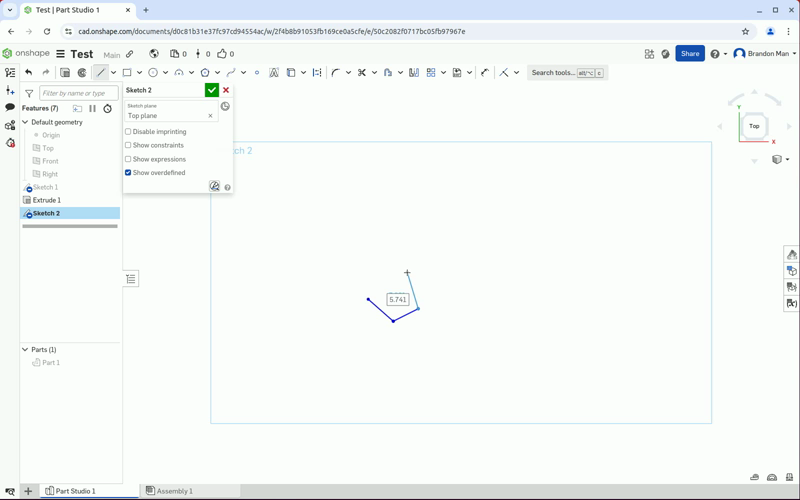
key_up(shift)
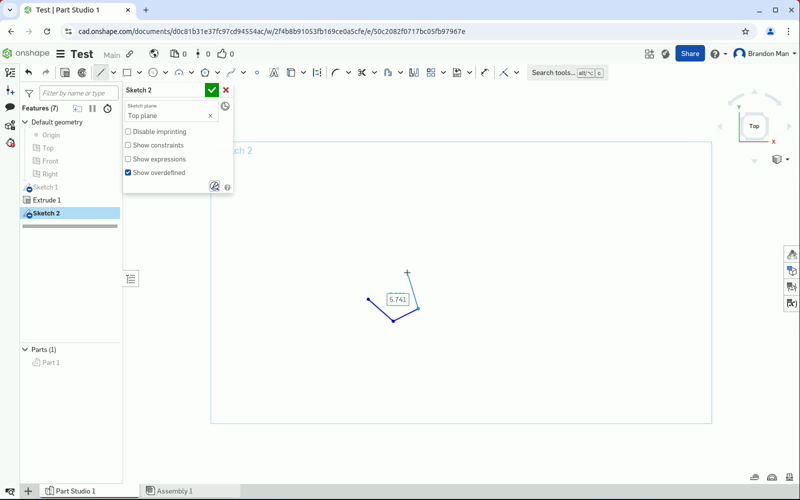
key_down(shift)
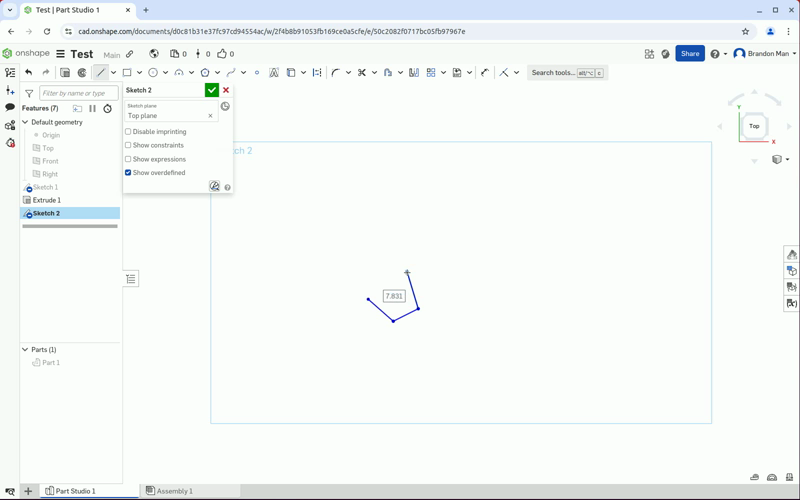
mouse_move(437, 272)
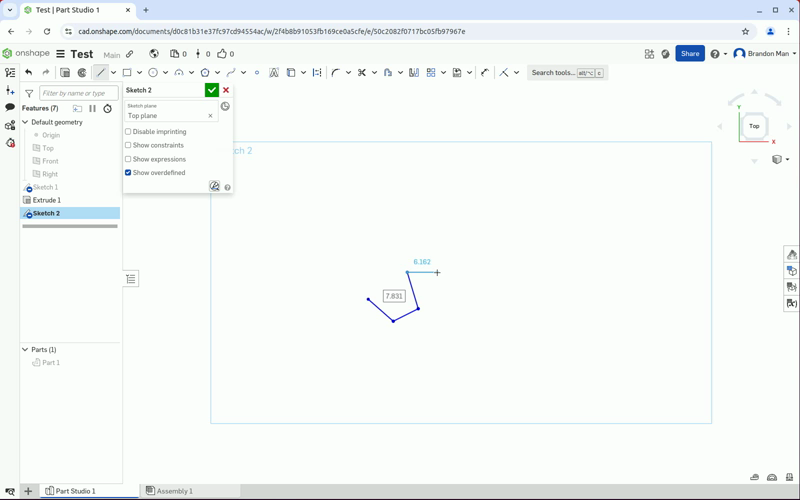
mouse_move(390, 272)
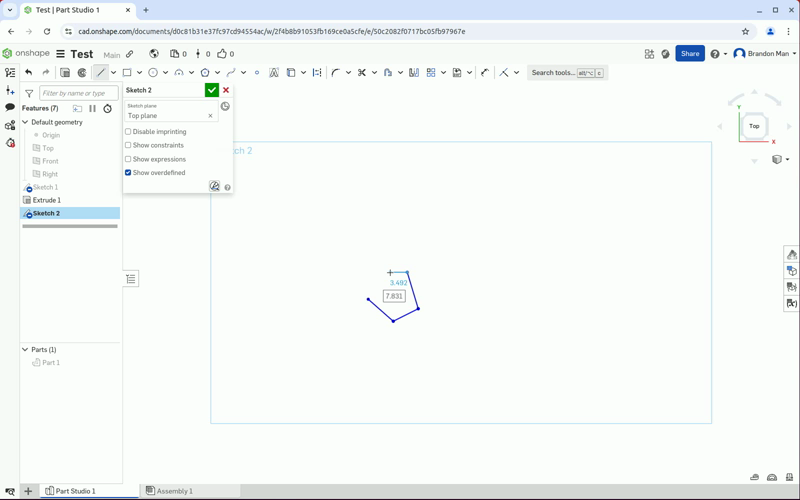
click(390, 272)
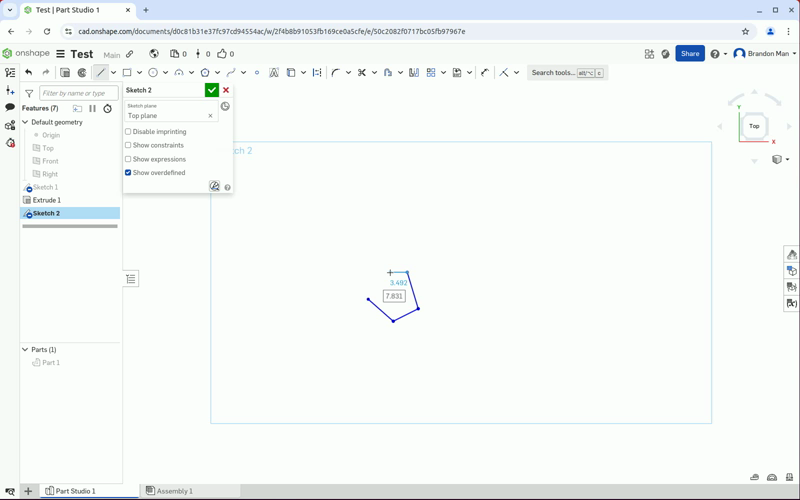
key_up(shift)
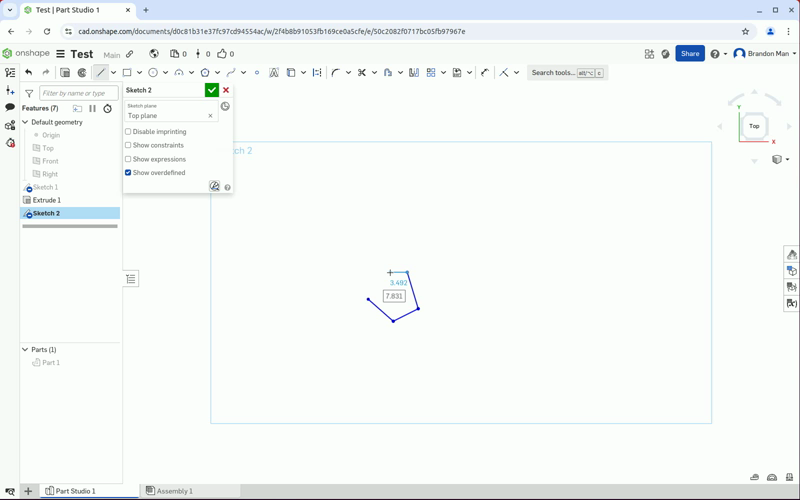
mouse_move(420, 272)
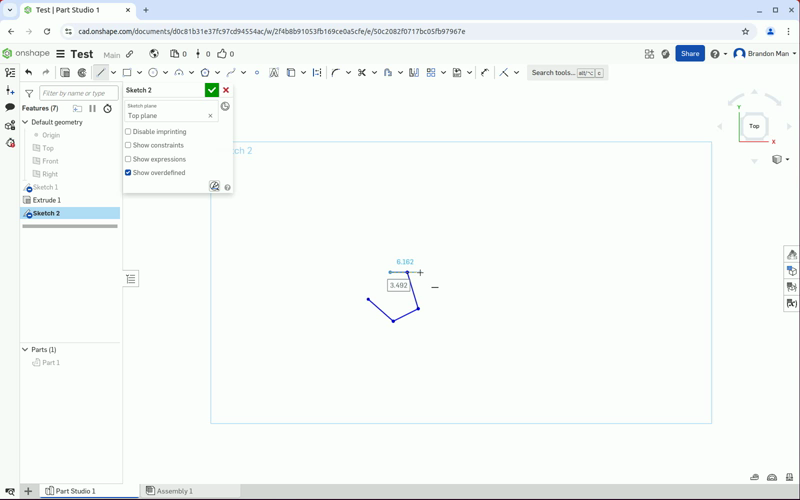
key_down(shift)
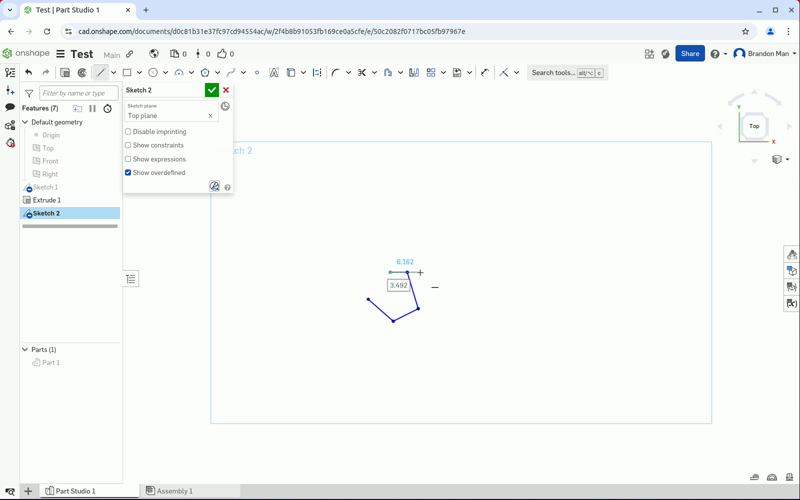
mouse_move(368, 299)
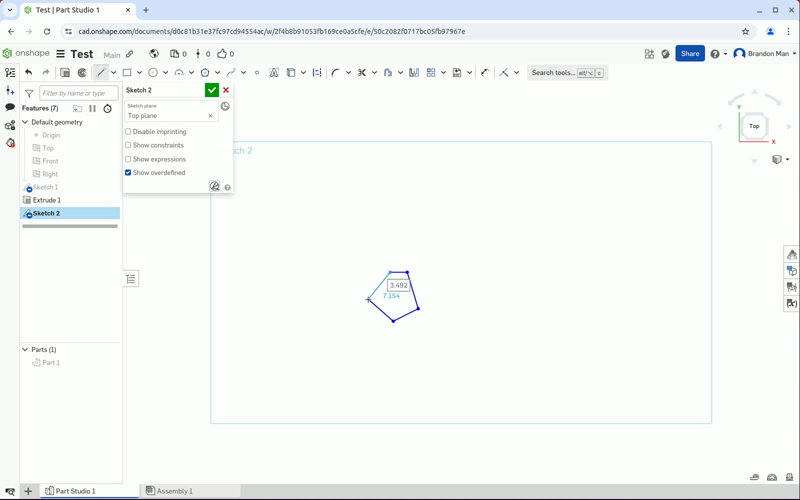
key_up(shift)
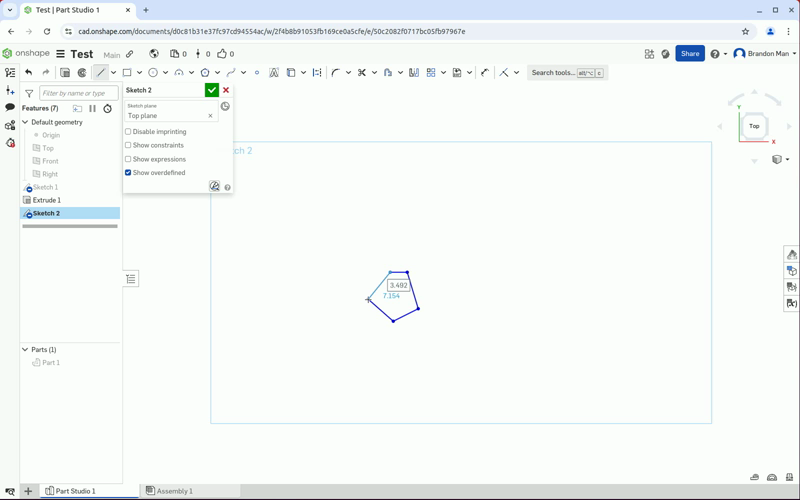
click(368, 299)
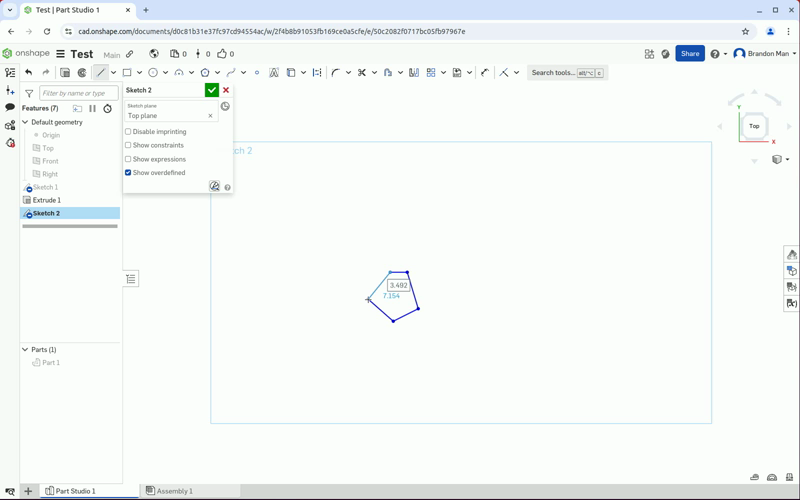
key(esc)
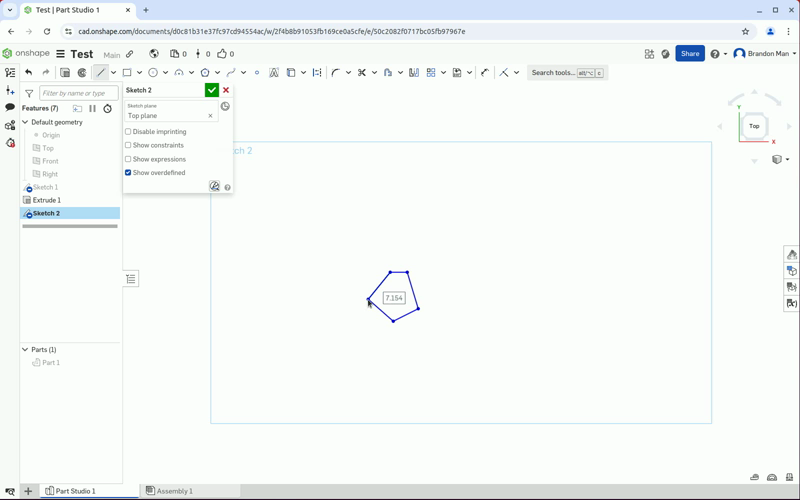
mouse_move(399, 313)
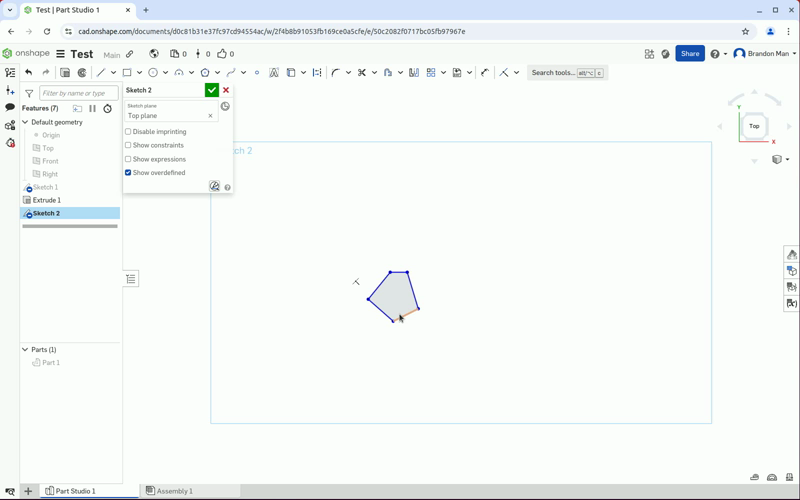
scroll(6)
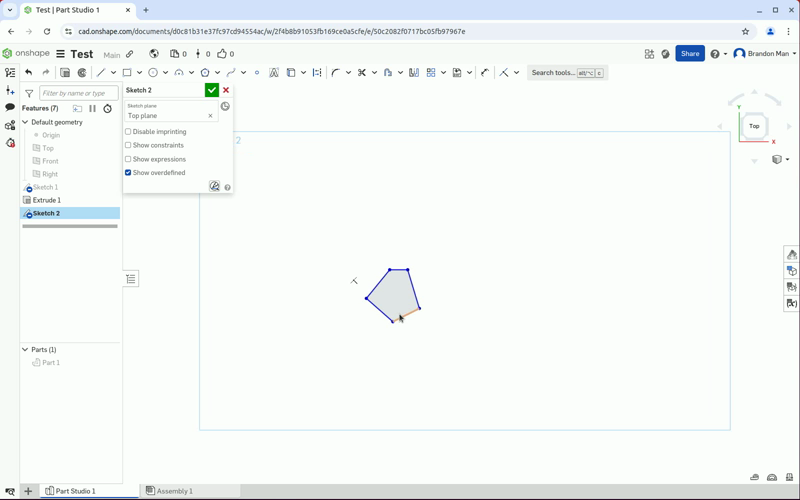
scroll(6)
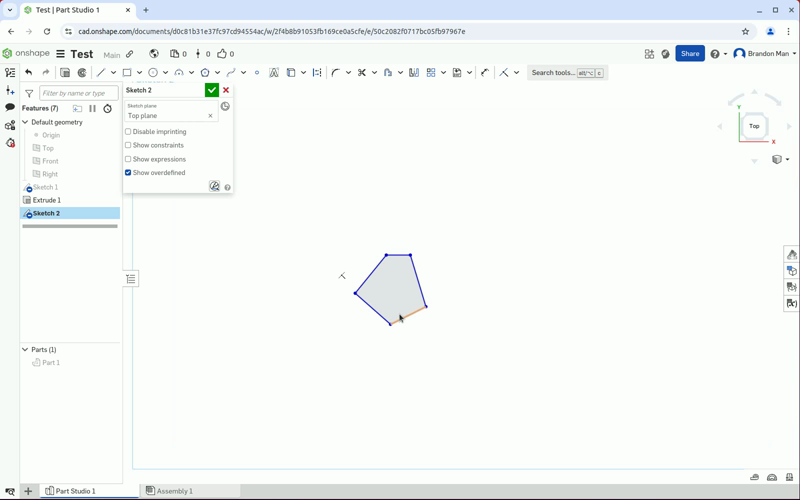
scroll(6)
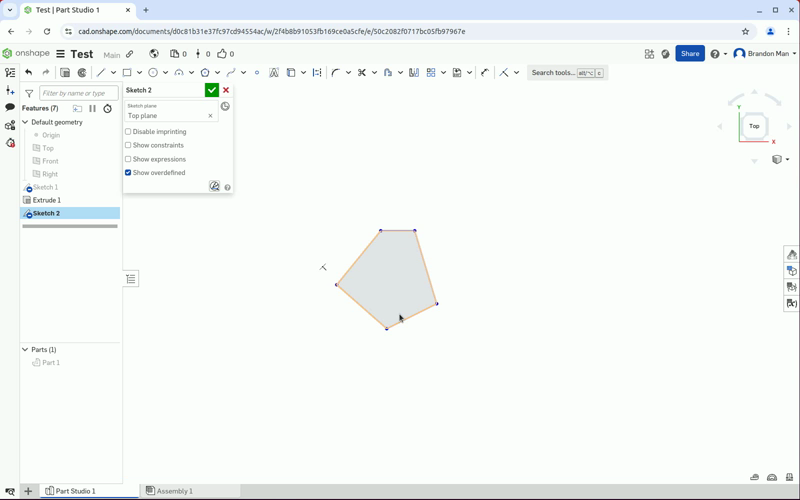
scroll(6)
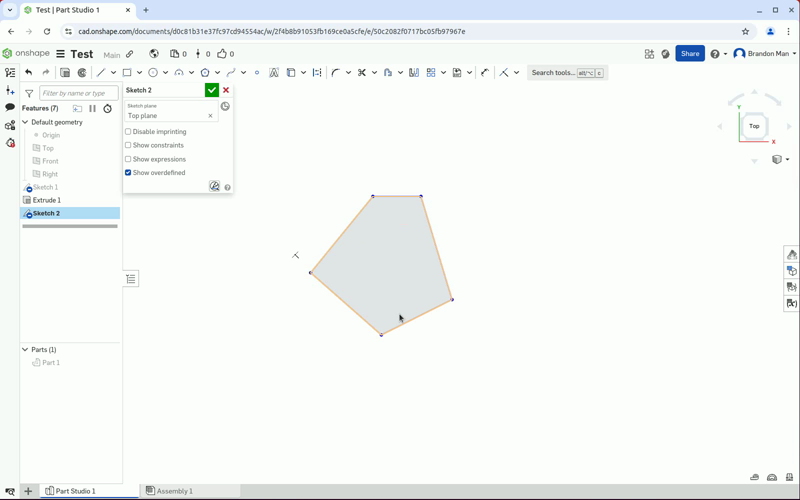
scroll(6)
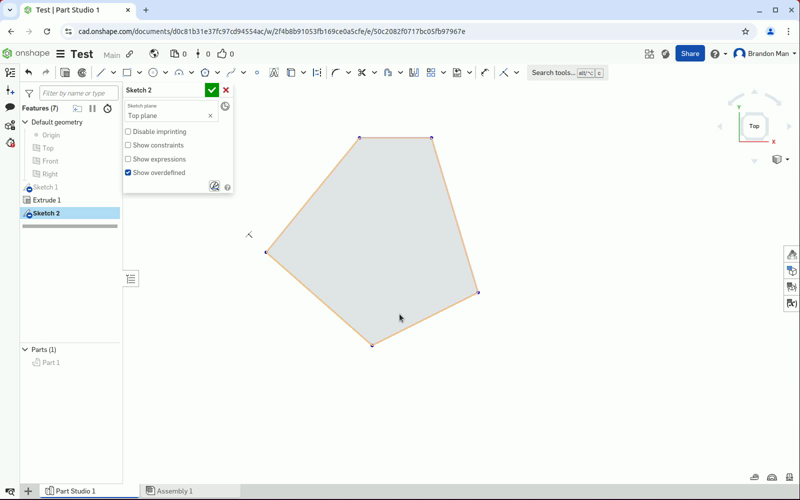
scroll(6)
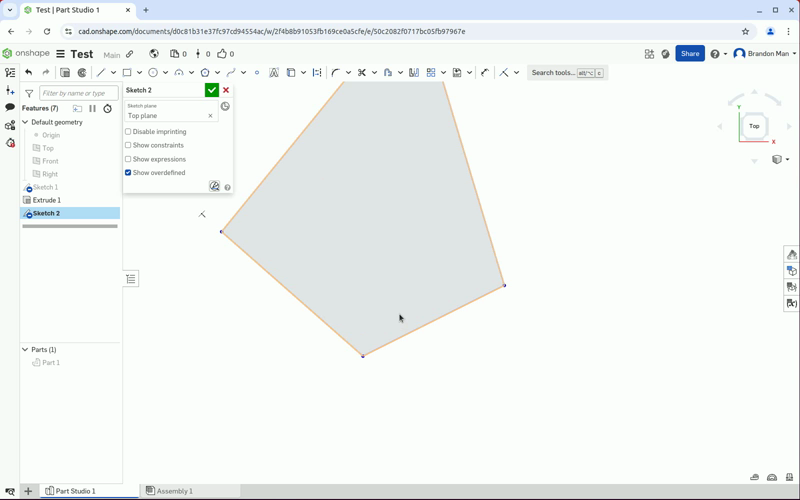
scroll(6)
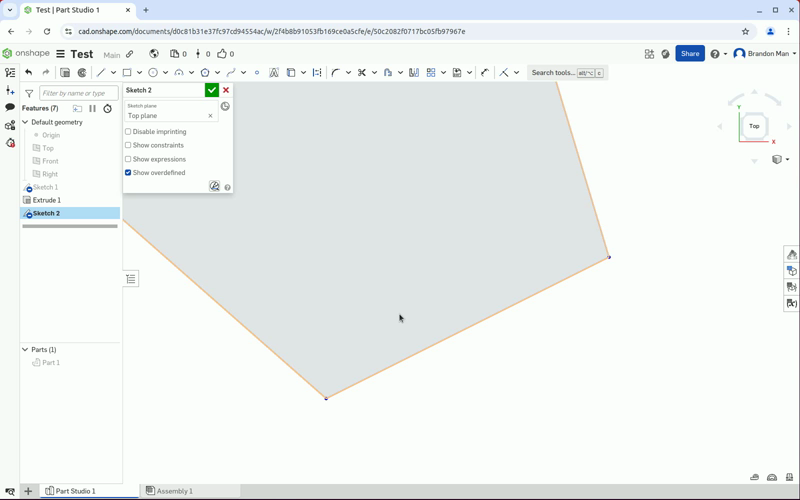
click(399, 313)
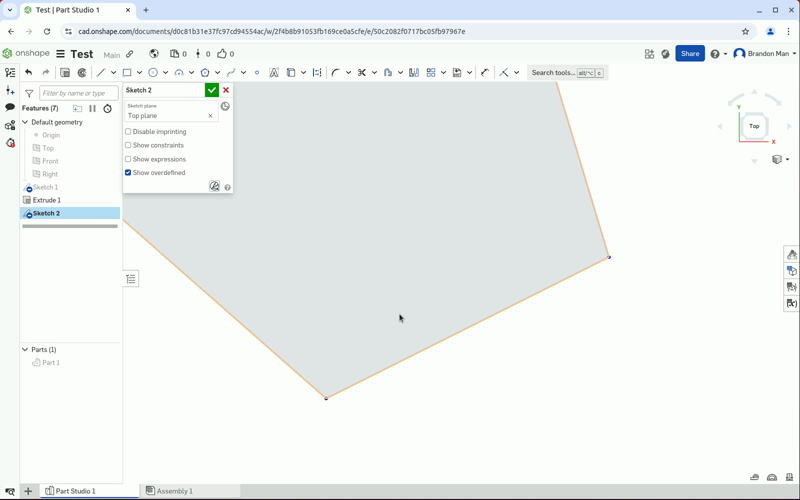
scroll(-6)
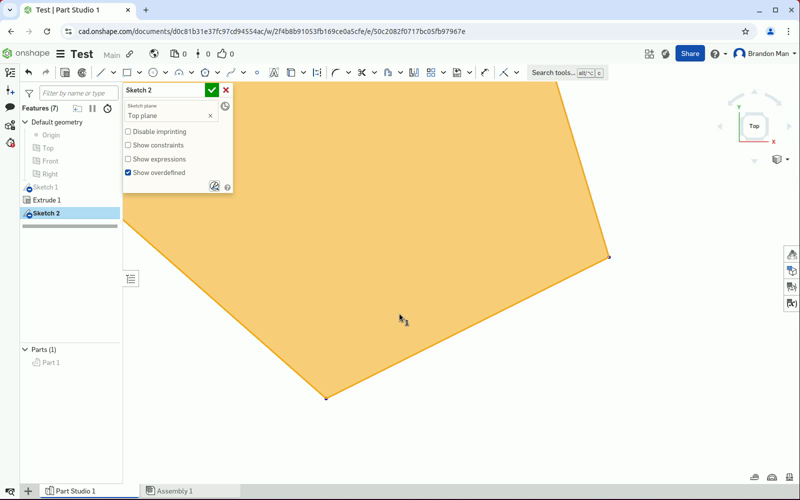
scroll(-6)
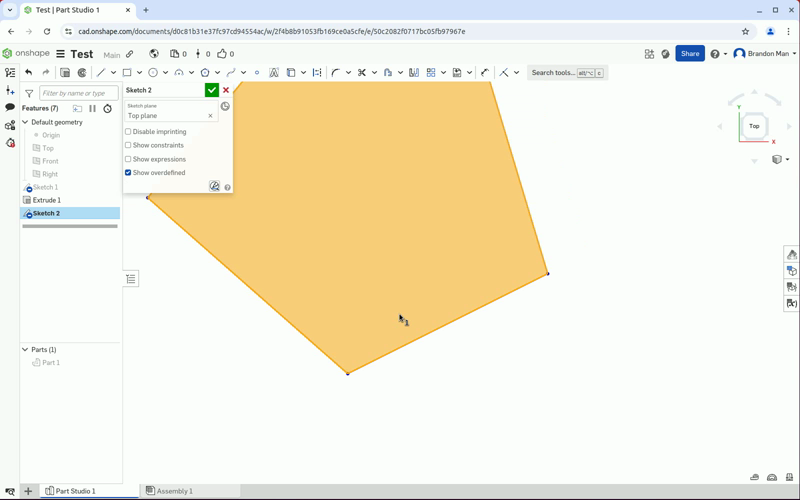
scroll(-6)
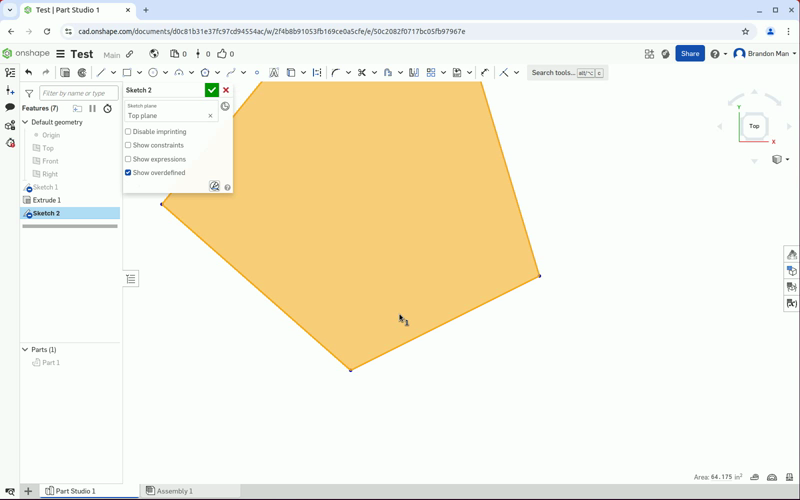
scroll(-6)
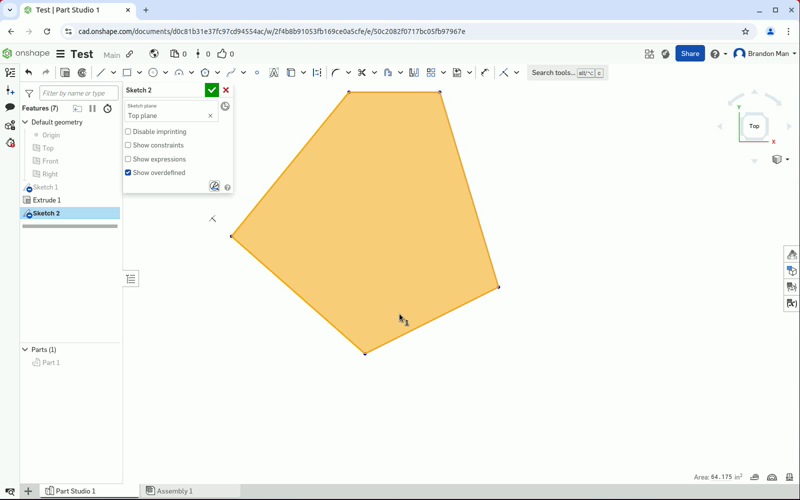
scroll(-6)
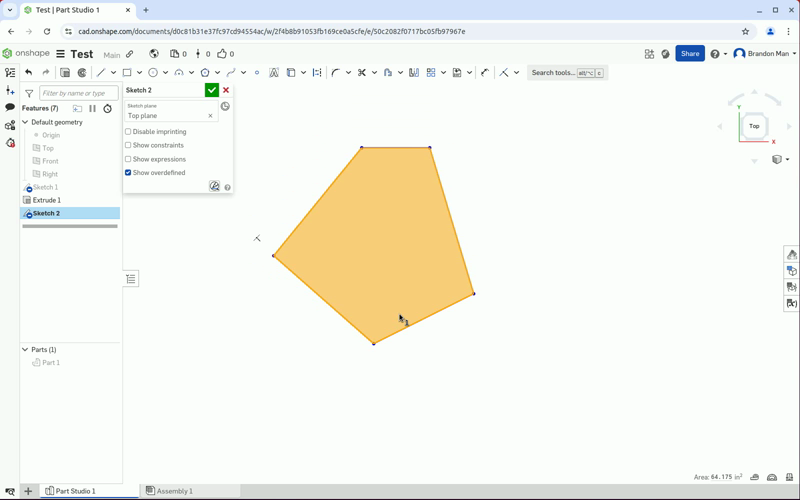
scroll(-6)
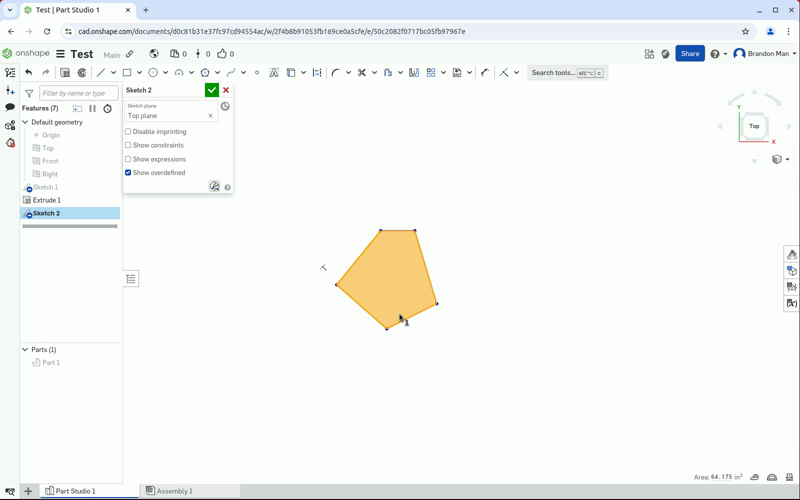
scroll(-6)
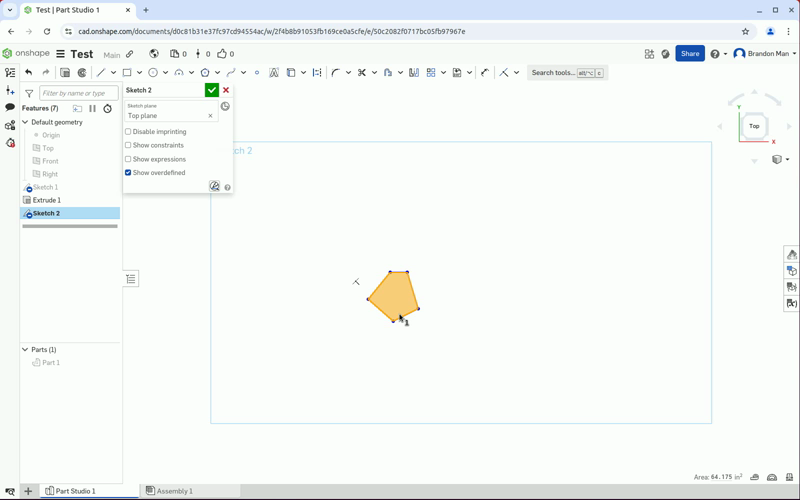
mouse_move(73, 352)
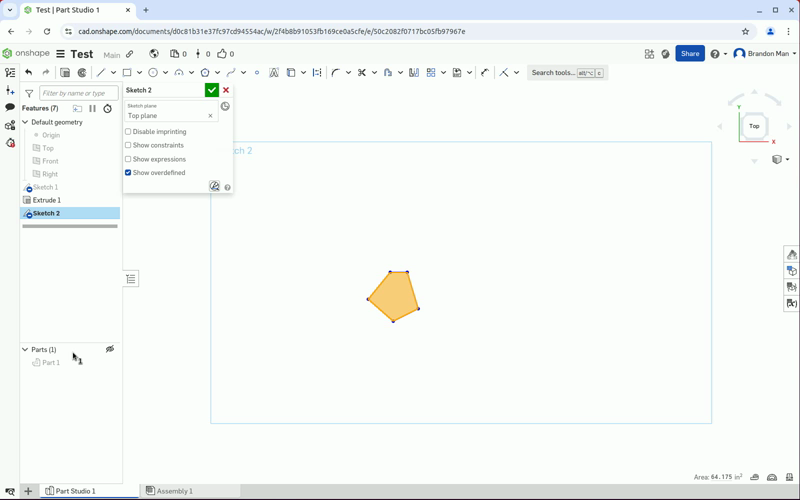
key(shift+y)
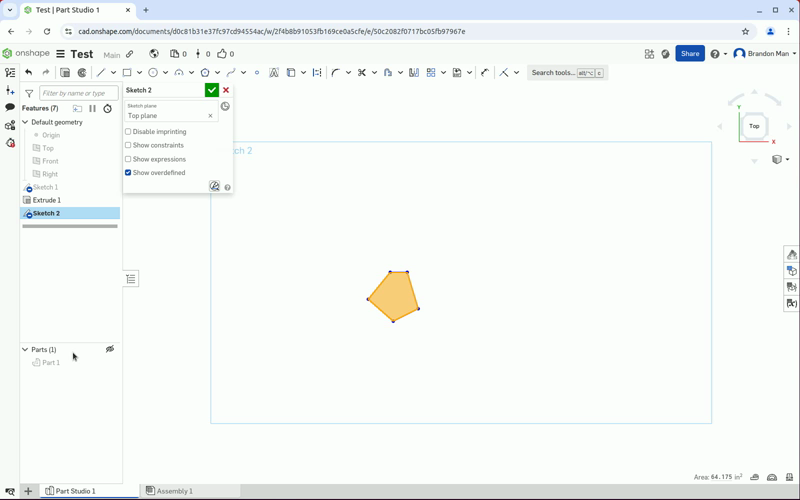
key(shift+e)
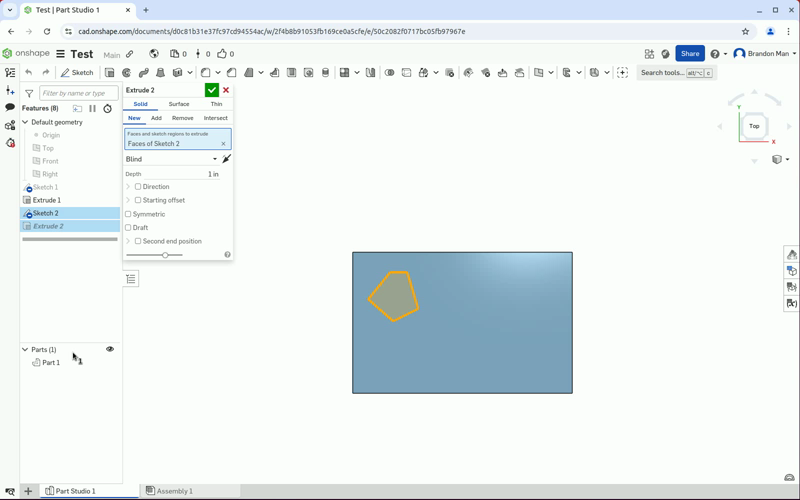
mouse_move(143, 106)
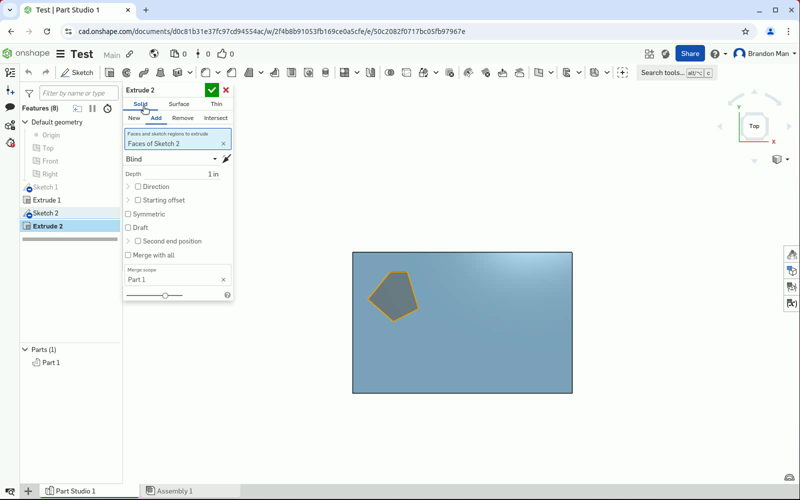
click(143, 106)
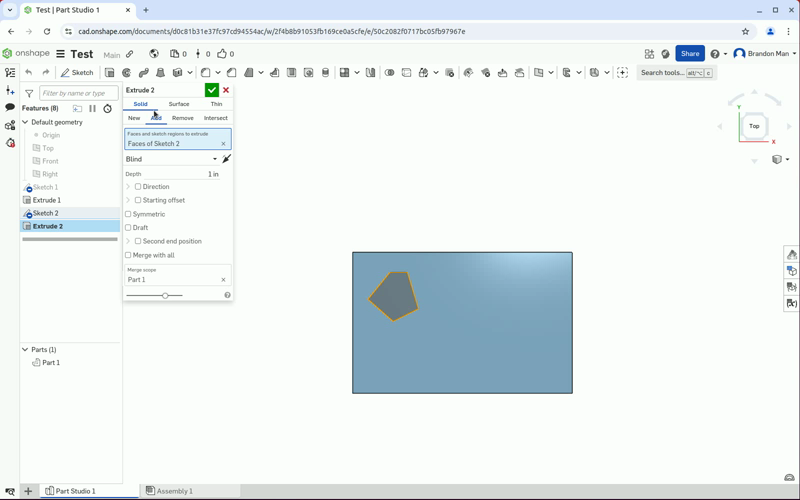
mouse_move(186, 120)
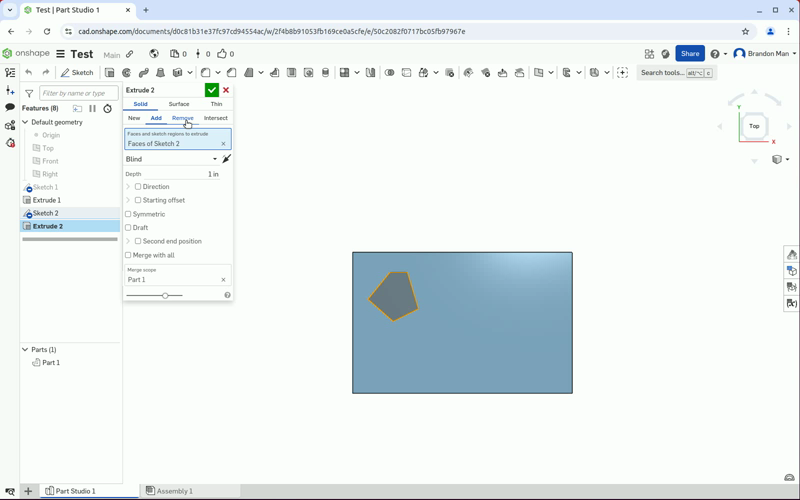
click(186, 120)
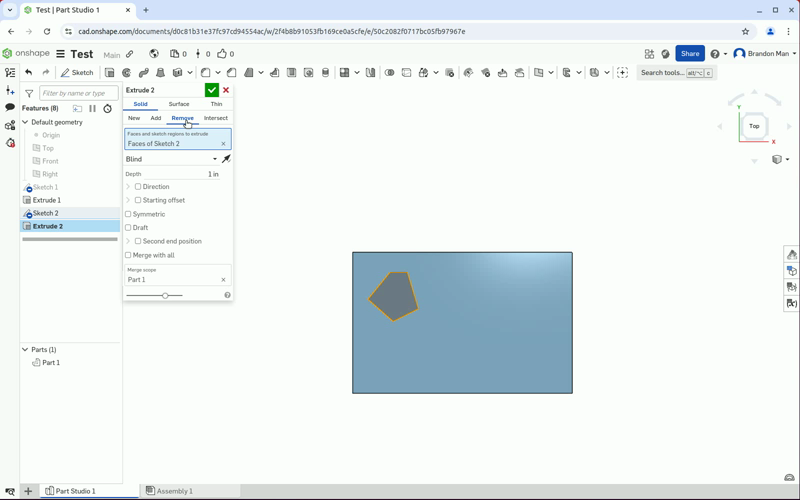
key(tab, 4)
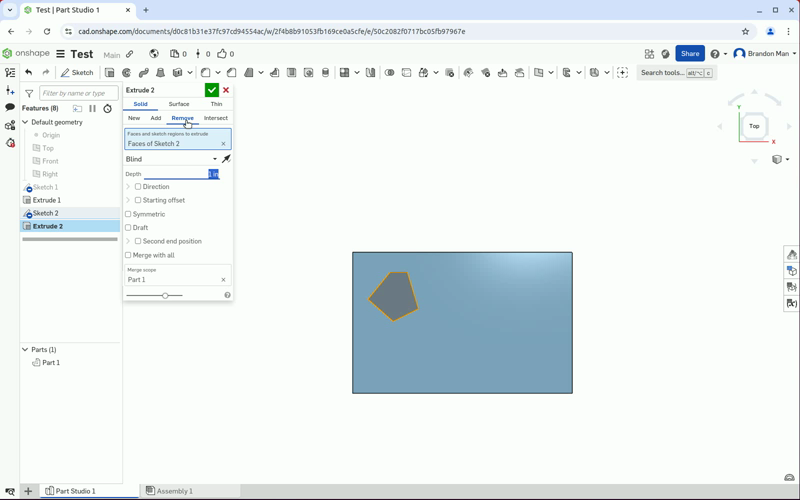
text(5.055)
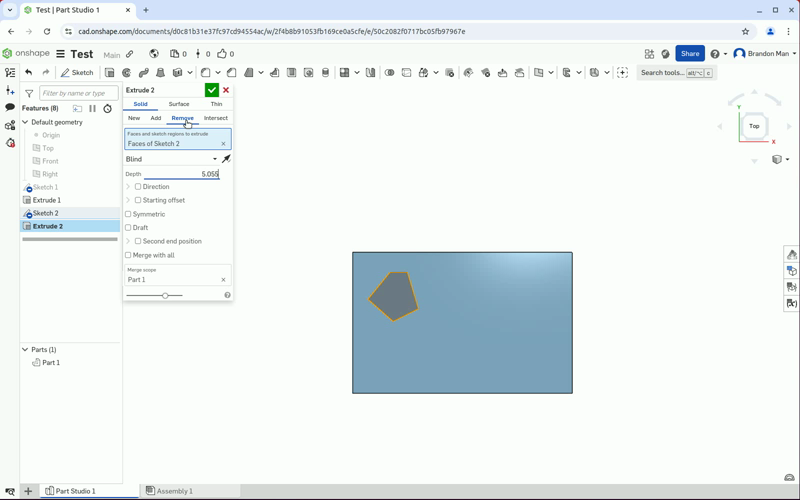
key(tab, 6)
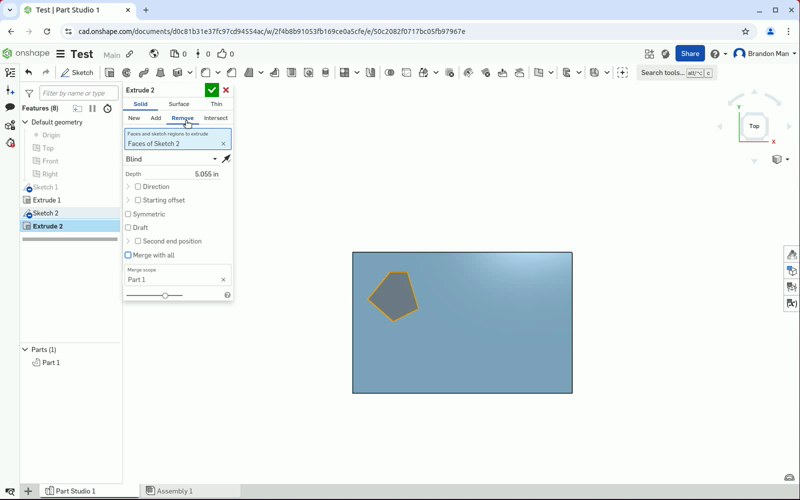
key(space)
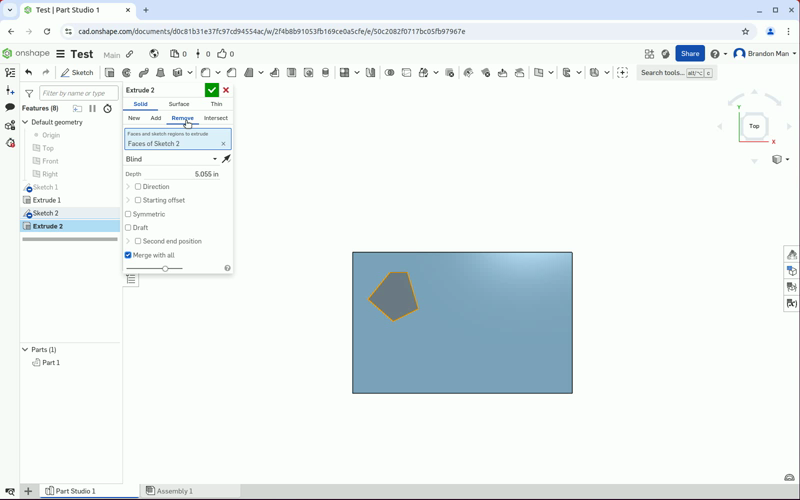
key(enter)
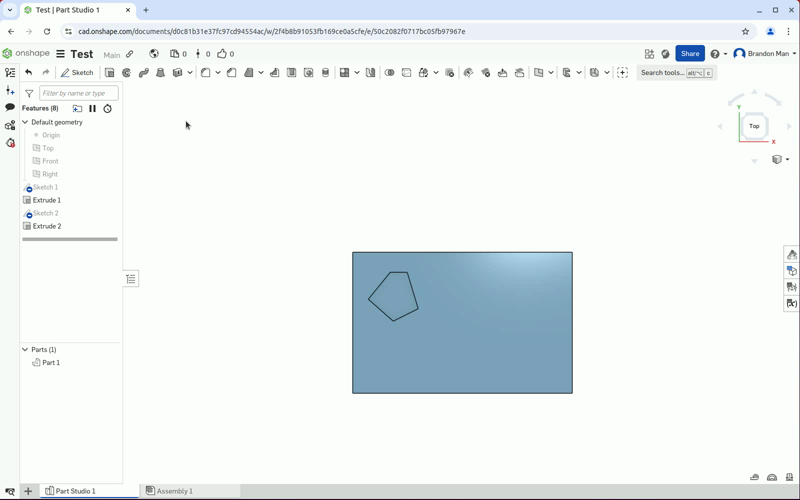
key(shift+h)
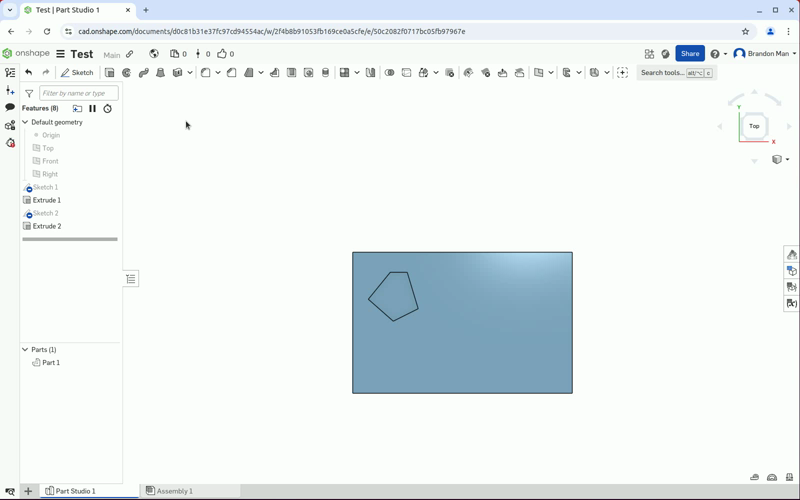
key(shift+h)
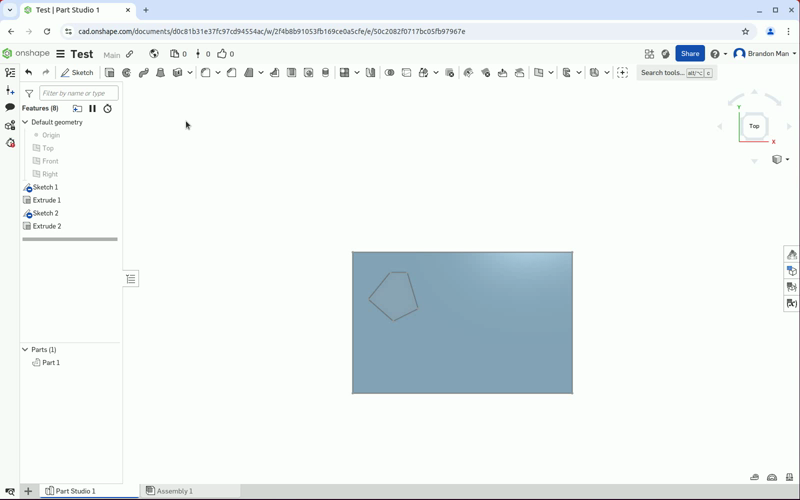
key(shift+7)
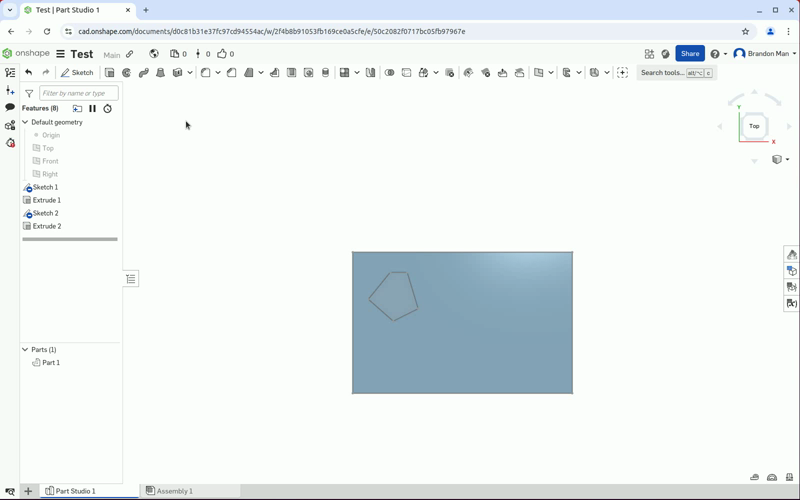
key(up, 3)
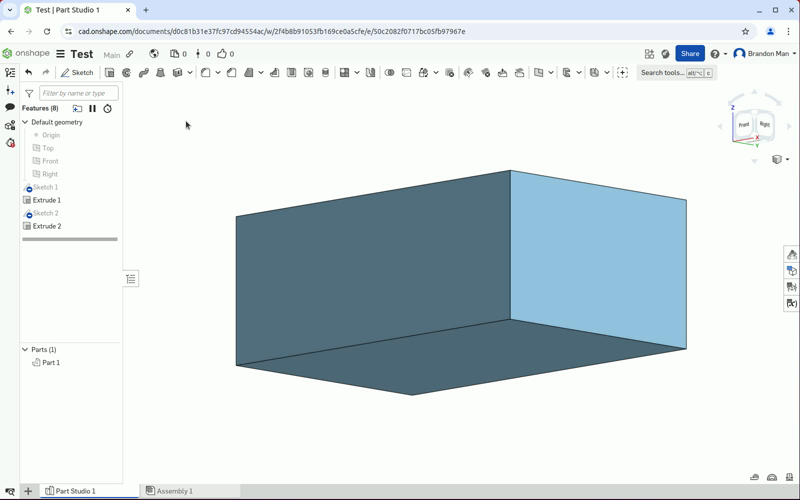
key(left, 3)
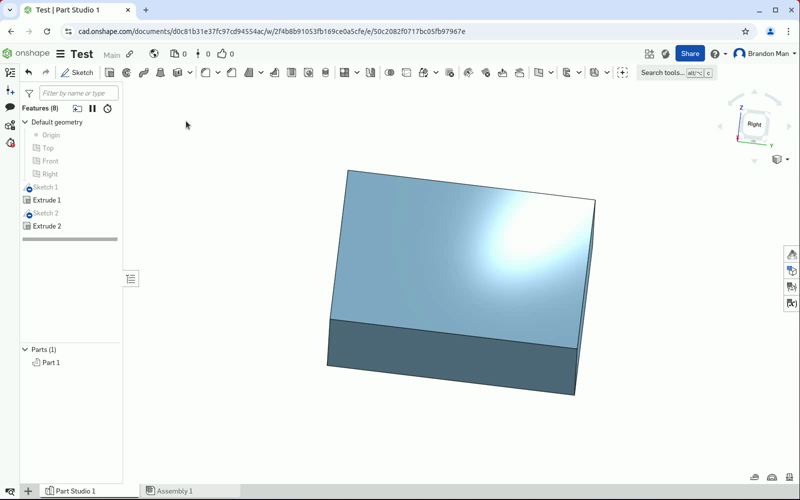
key(right, 3)
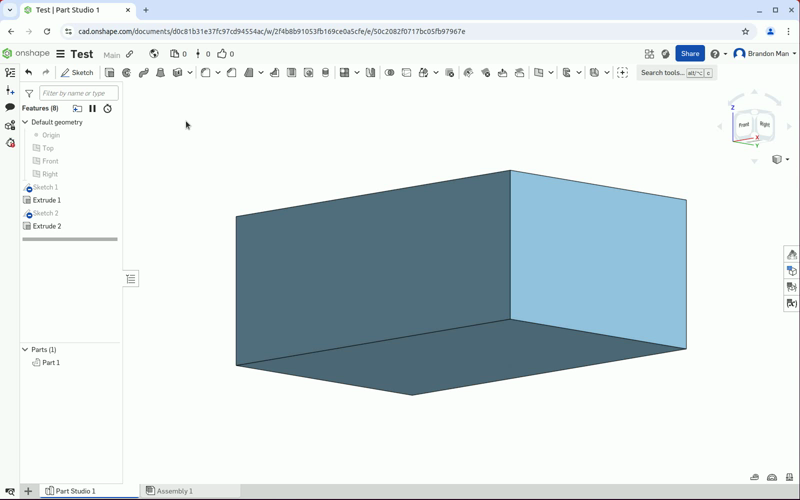
key(down, 3)
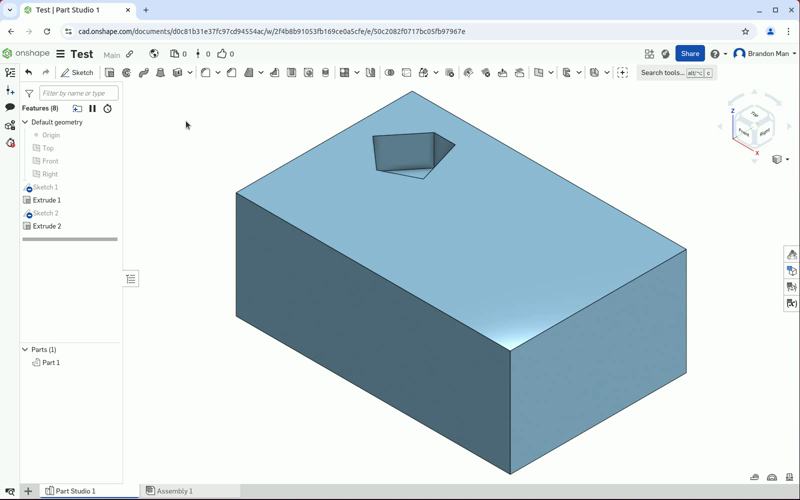
mouse_move(73, 189)
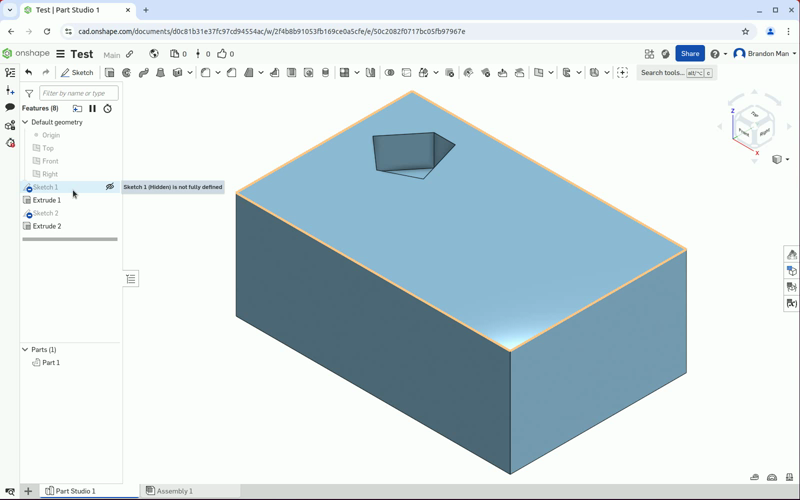
click(73, 189)